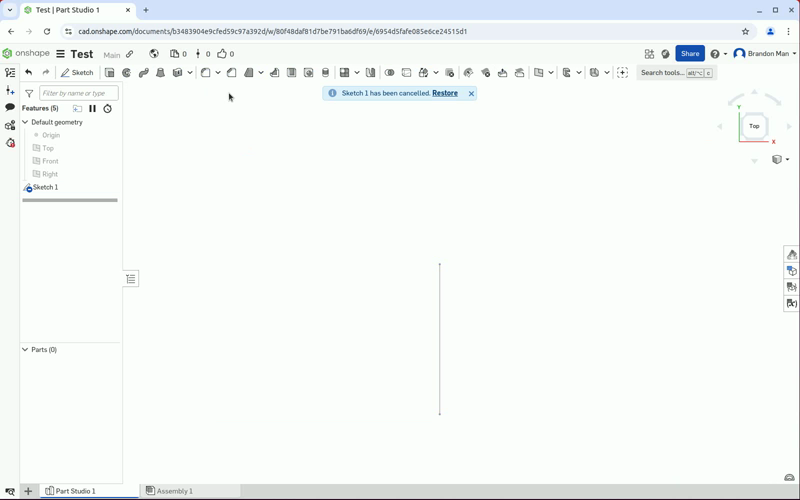
key(shift+h)
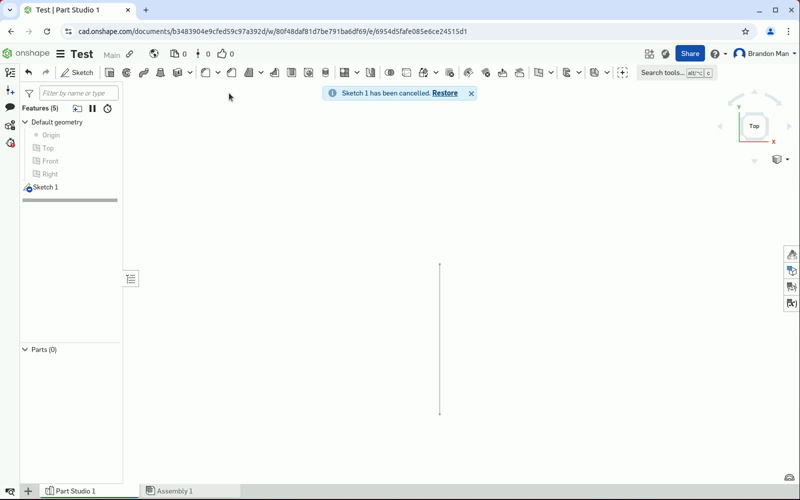
key(shift+s)
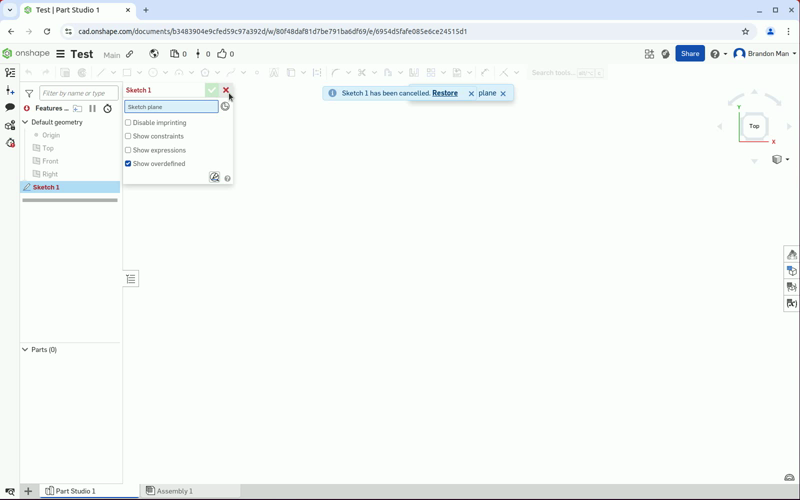
mouse_move(73, 150)
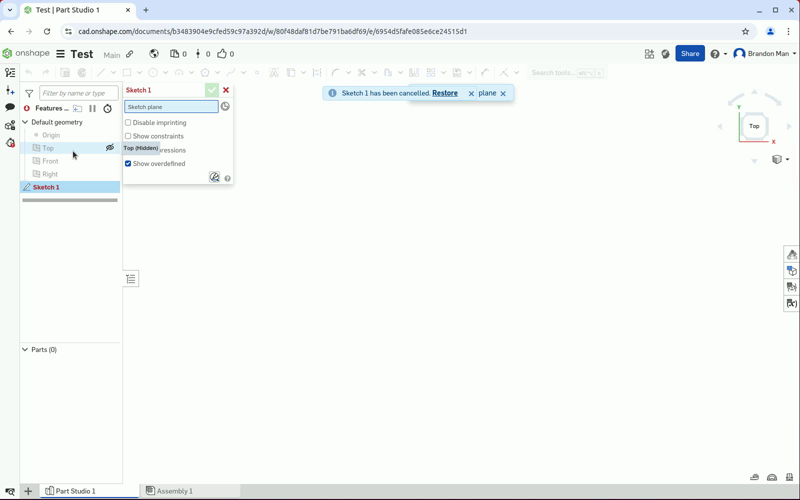
click(73, 150)
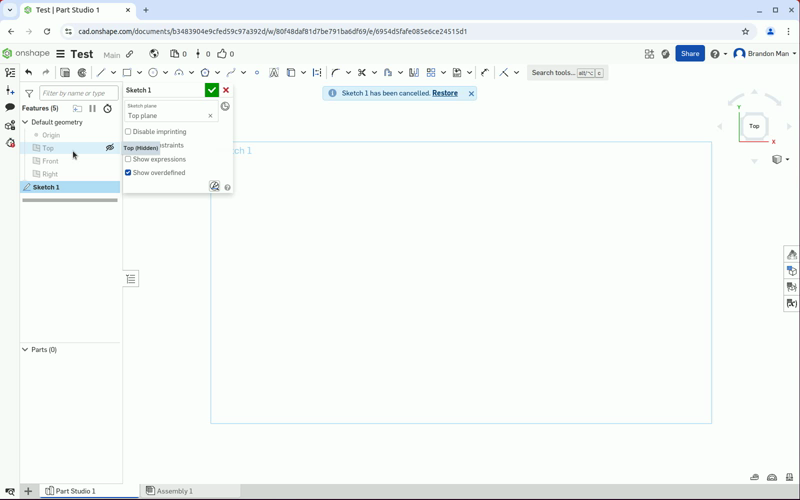
mouse_move(73, 352)
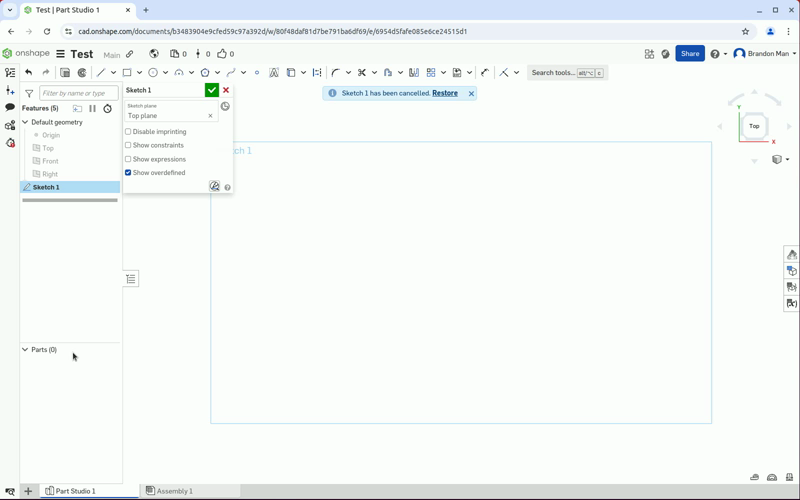
key(y)
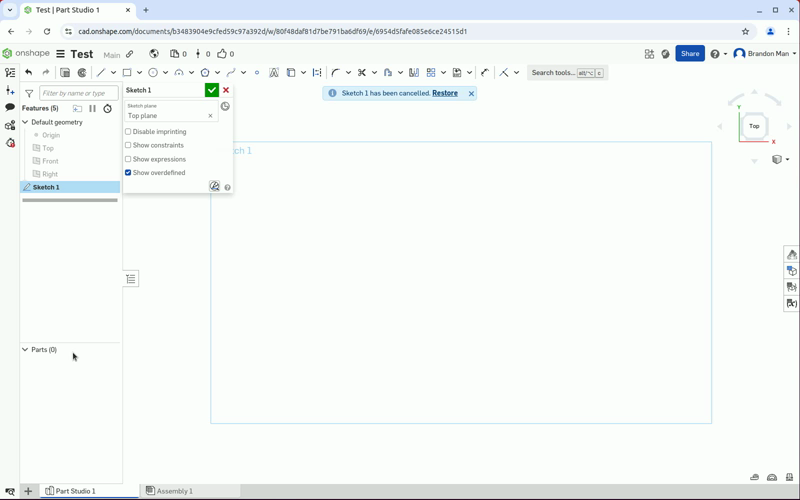
key(l)
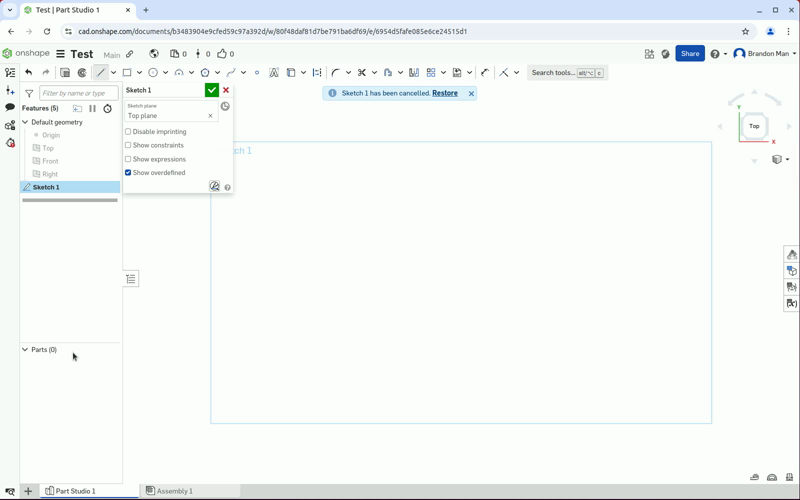
key_down(shift)
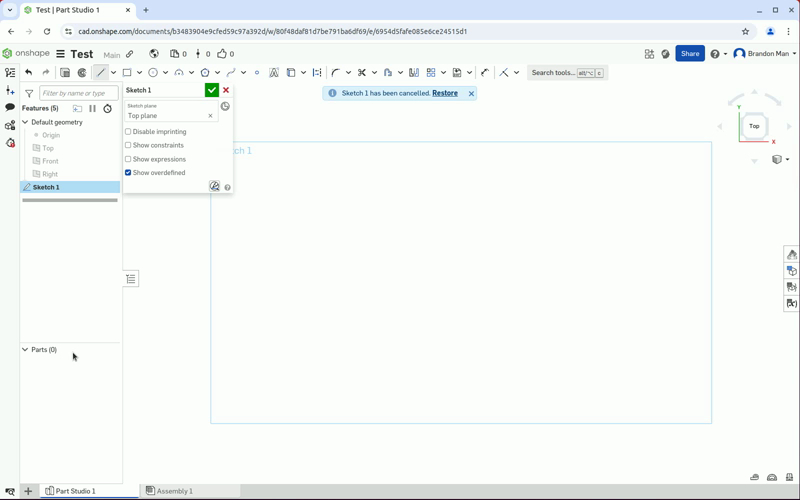
mouse_move(460, 282)
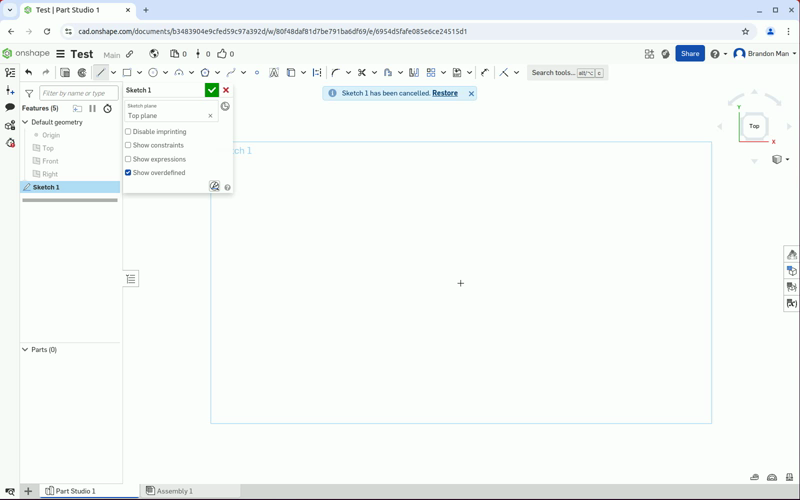
click(460, 282)
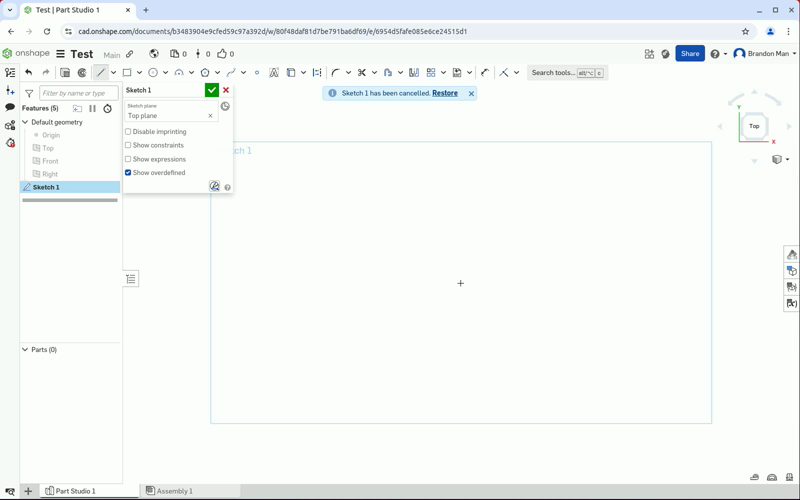
key_up(shift)
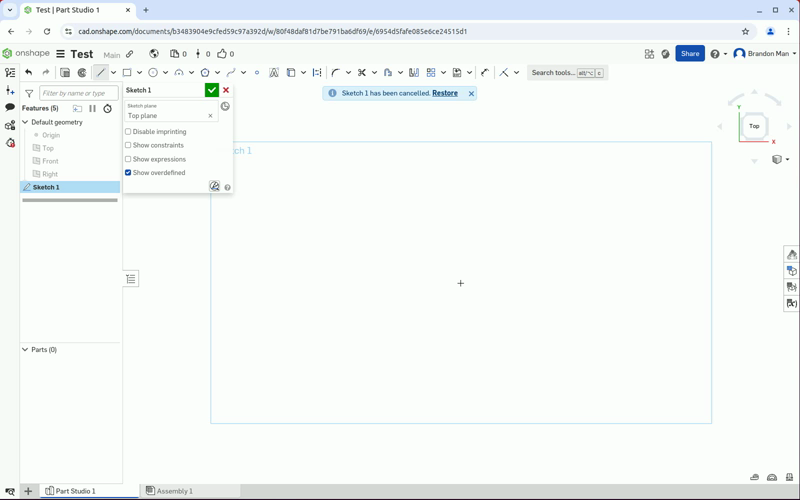
key_down(shift)
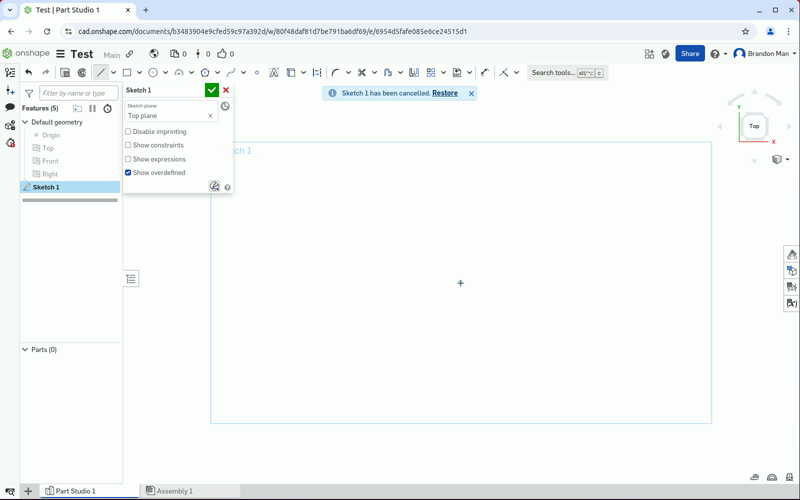
mouse_move(535, 282)
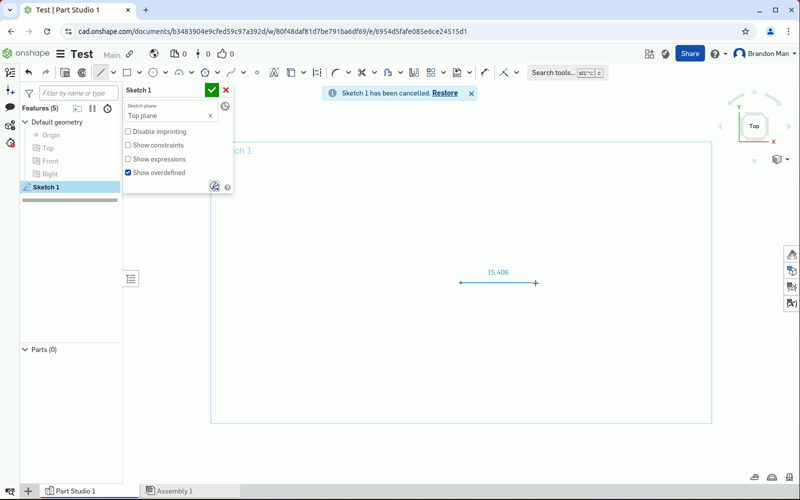
click(535, 282)
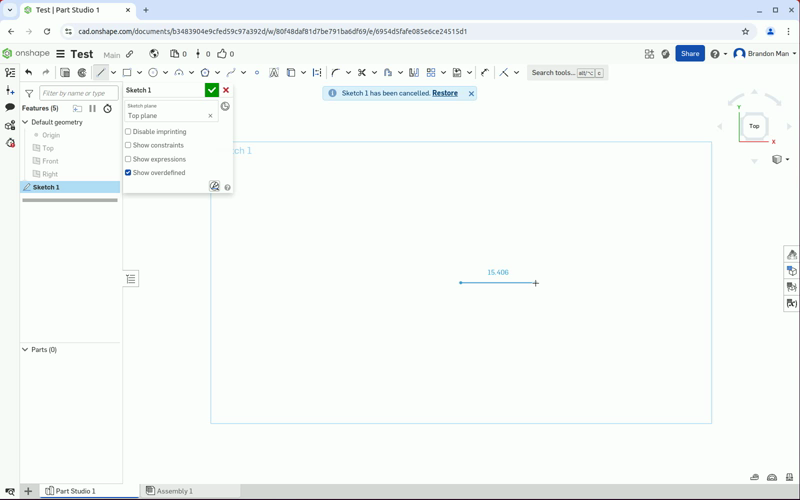
key_up(shift)
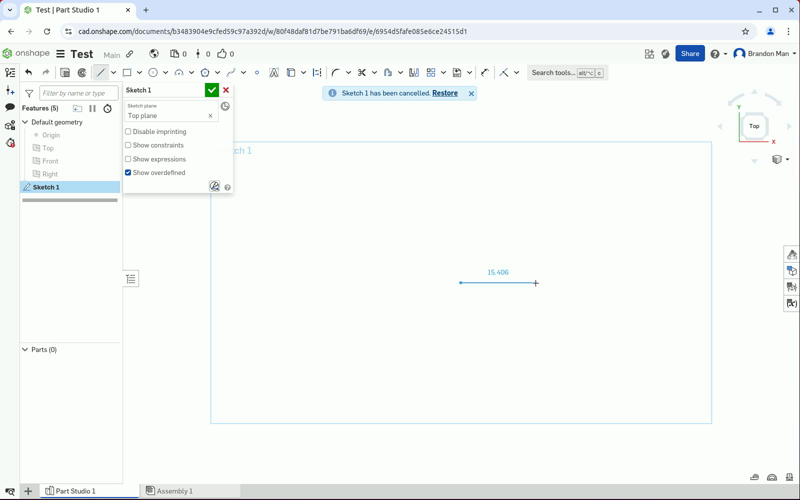
key_down(shift)
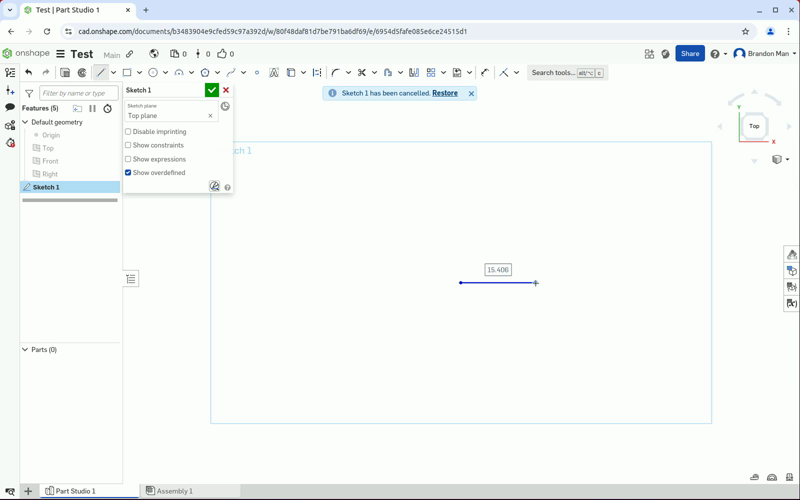
mouse_move(535, 170)
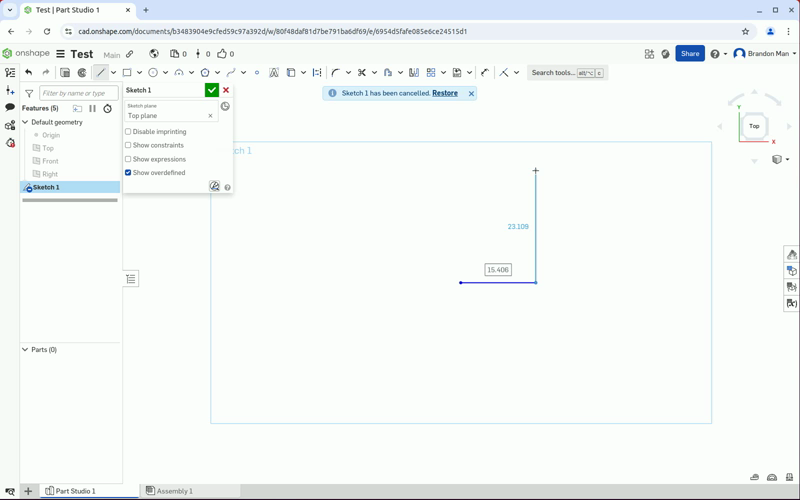
click(535, 170)
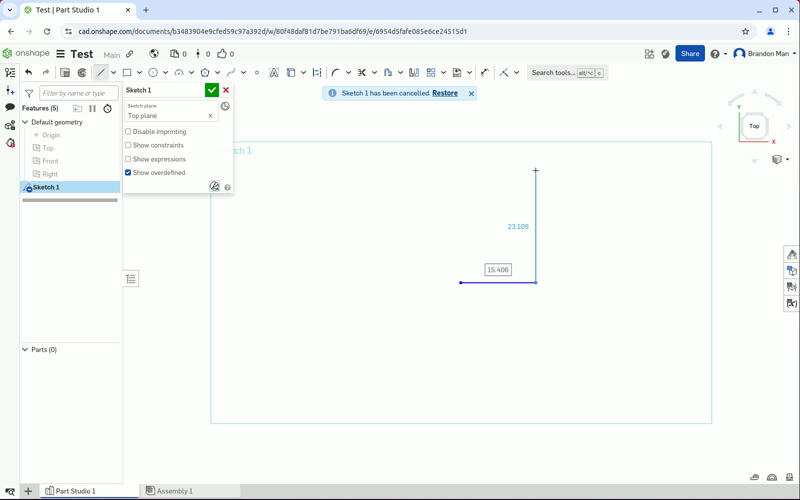
key_up(shift)
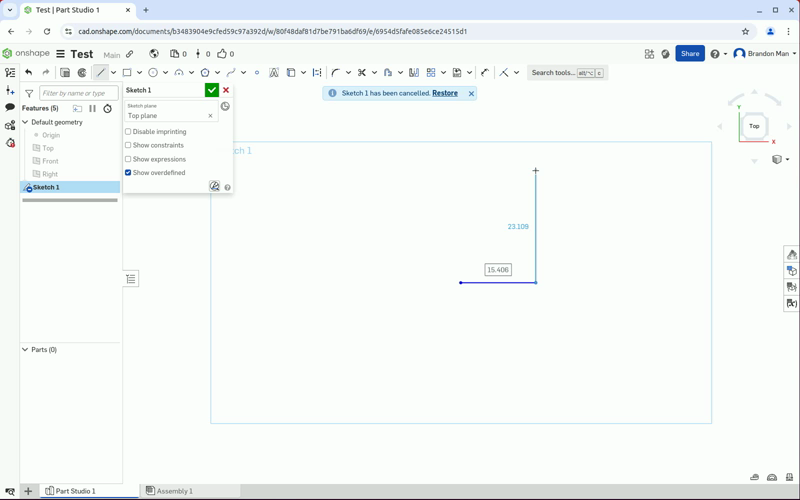
key_down(shift)
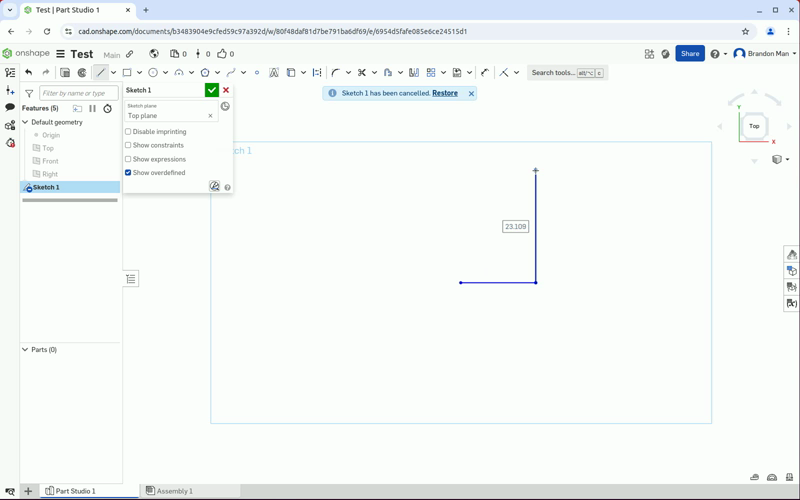
mouse_move(460, 170)
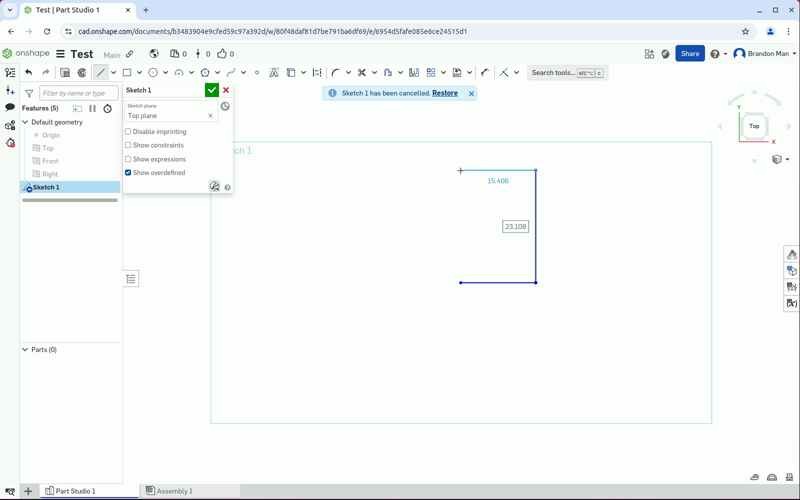
click(460, 170)
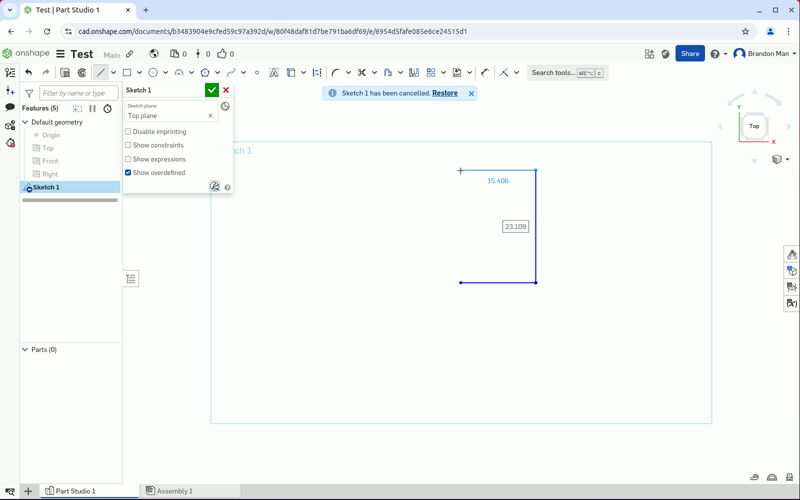
key_up(shift)
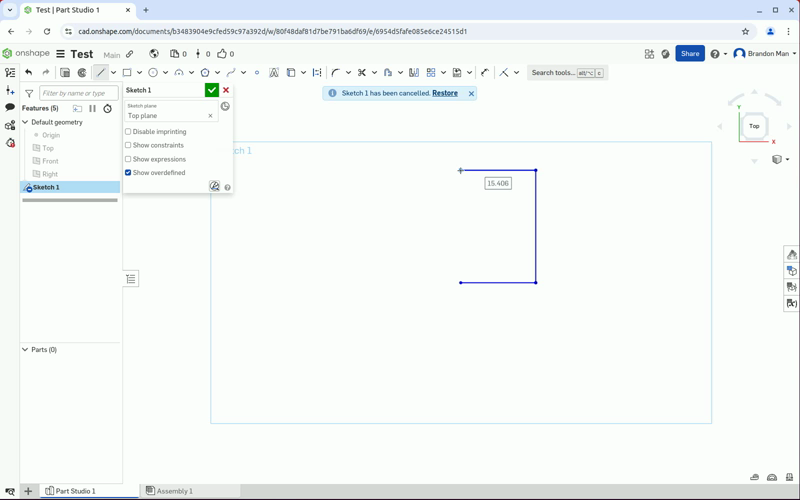
key_down(shift)
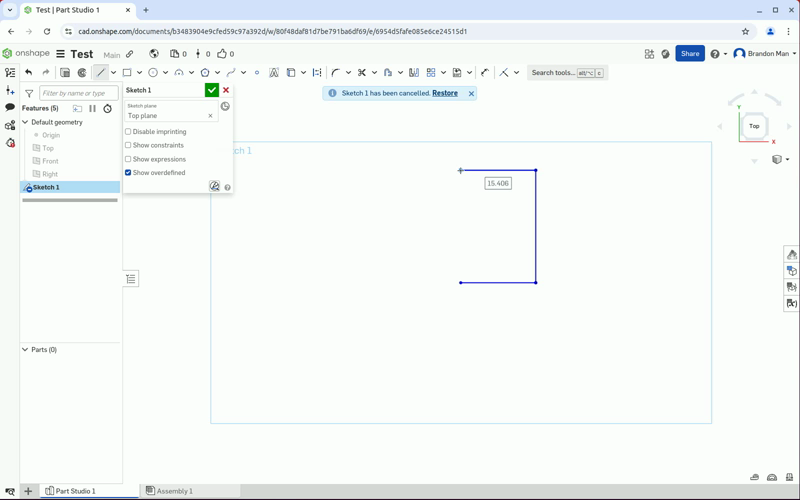
mouse_move(460, 282)
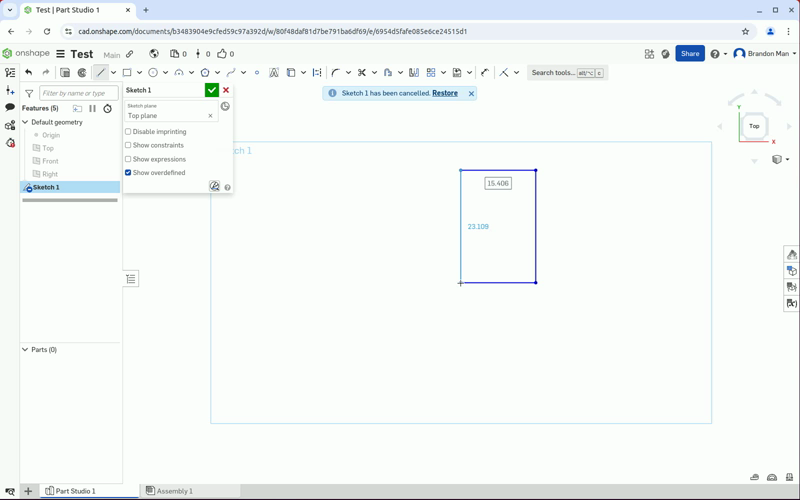
key_up(shift)
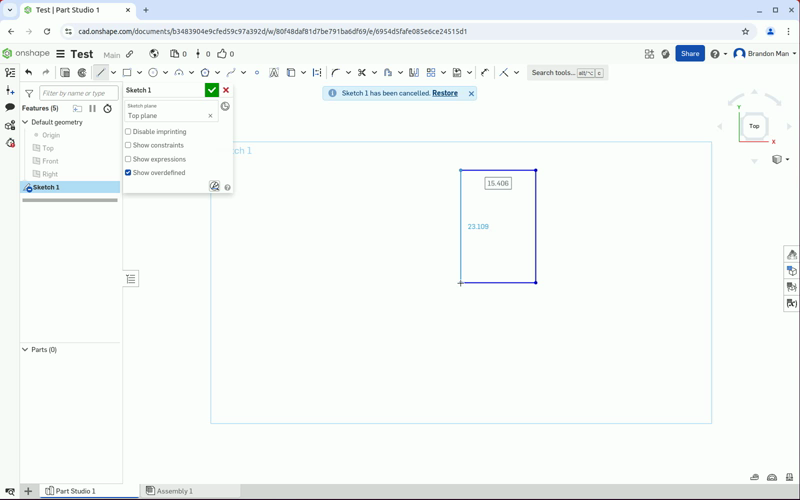
click(460, 282)
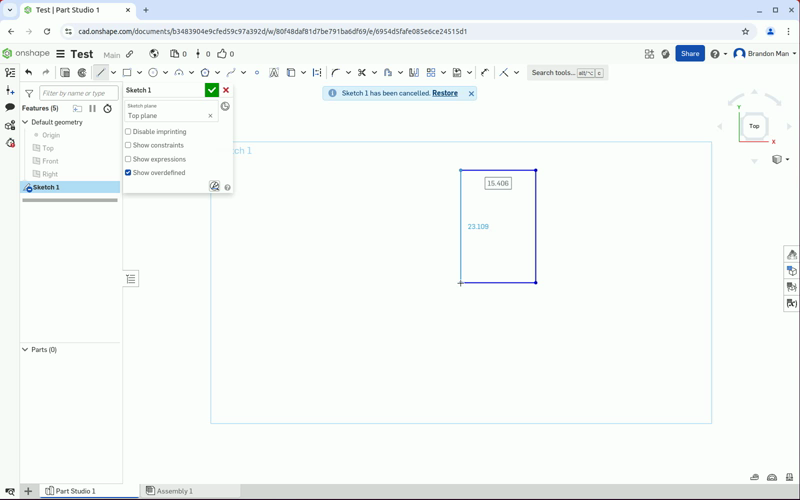
key(esc)
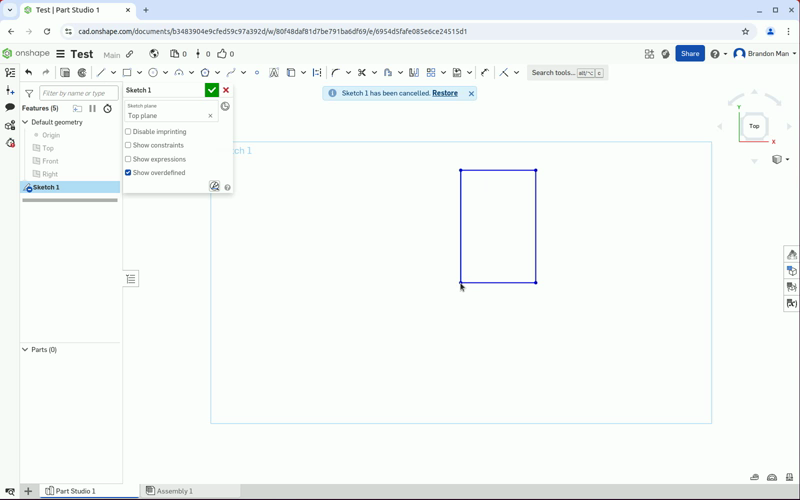
mouse_move(474, 222)
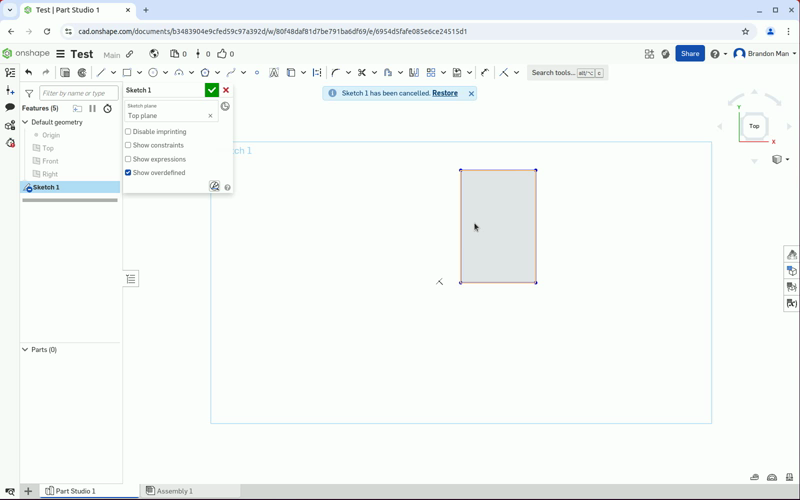
click(474, 222)
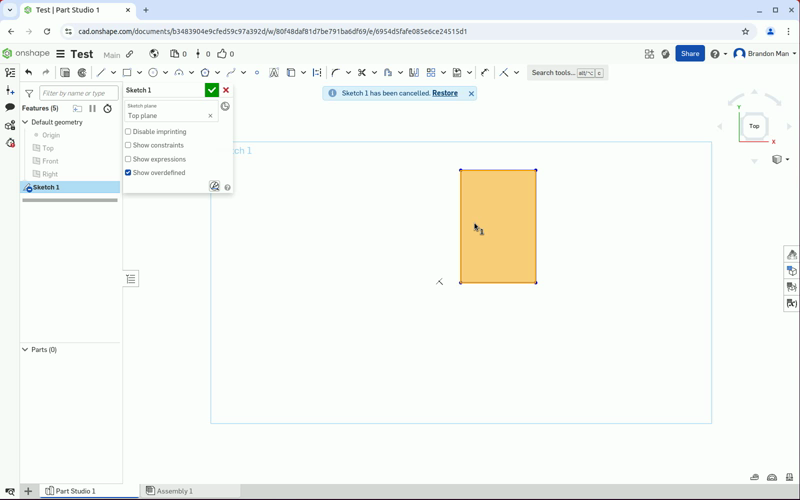
mouse_move(73, 352)
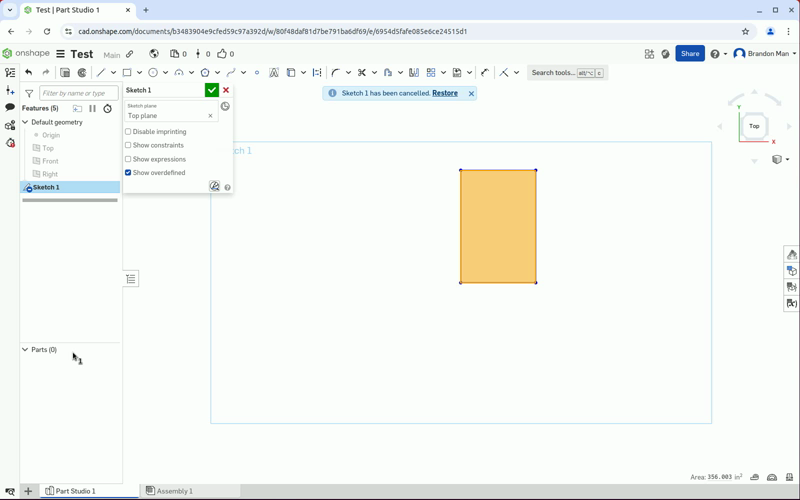
key(shift+y)
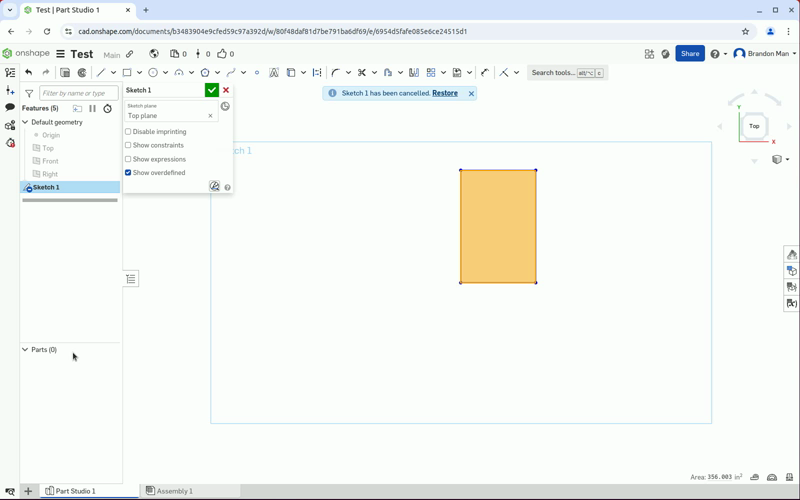
key(shift+e)
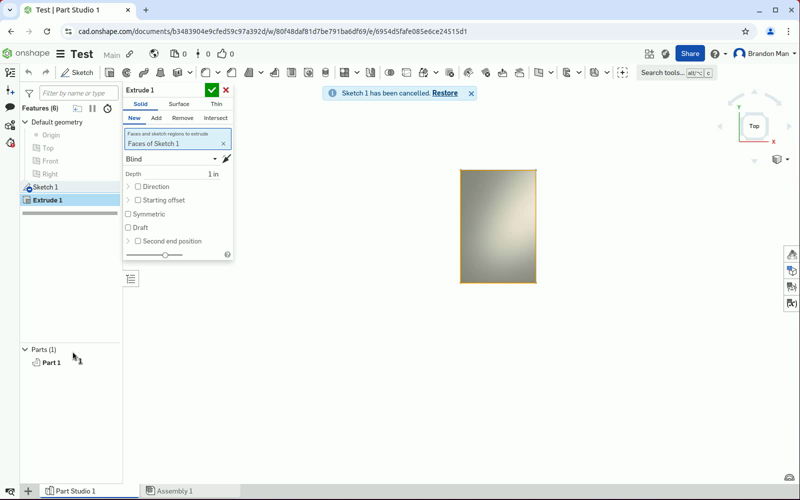
mouse_move(143, 106)
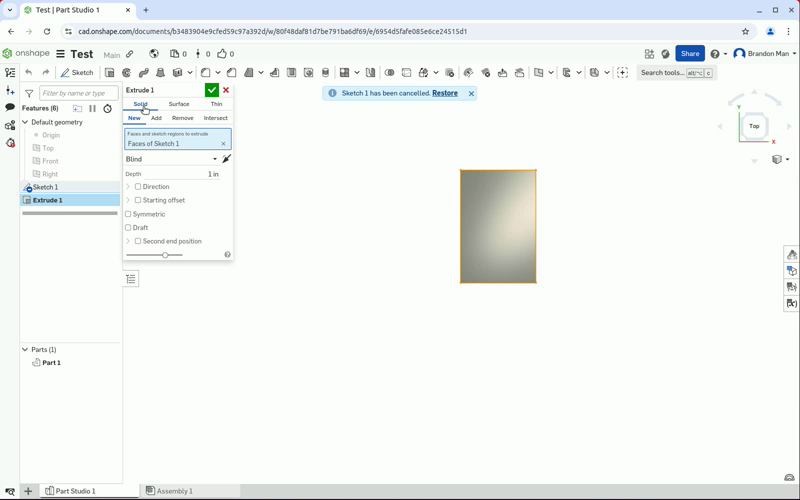
click(143, 106)
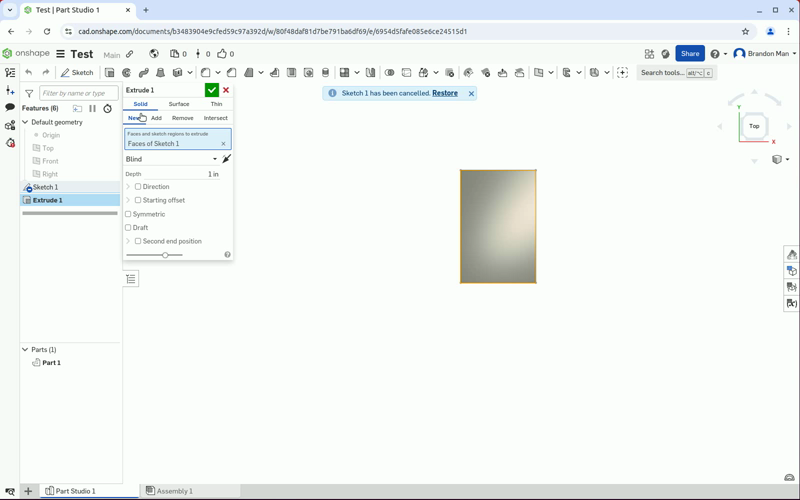
mouse_move(137, 120)
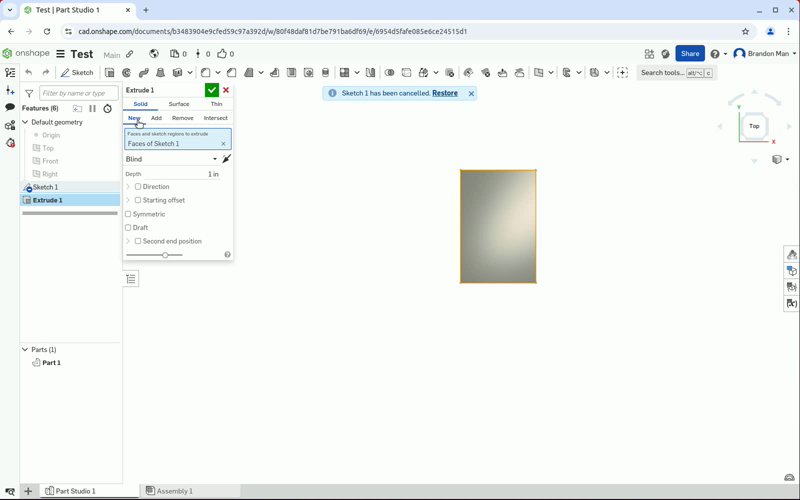
click(137, 120)
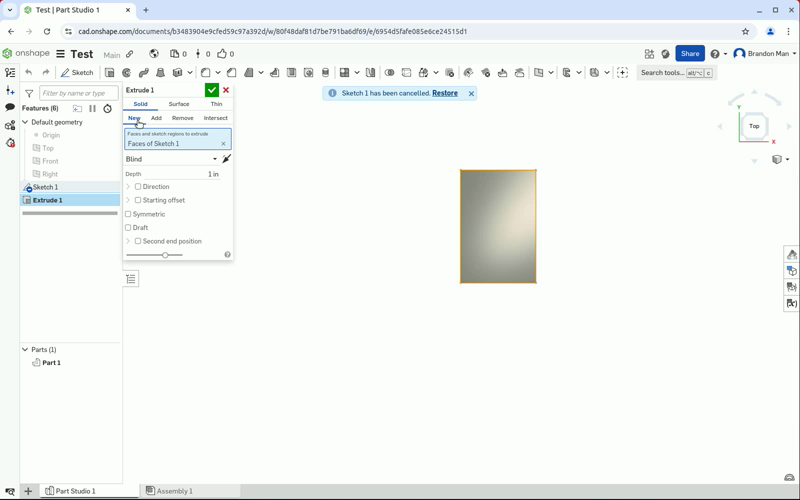
key(tab, 4)
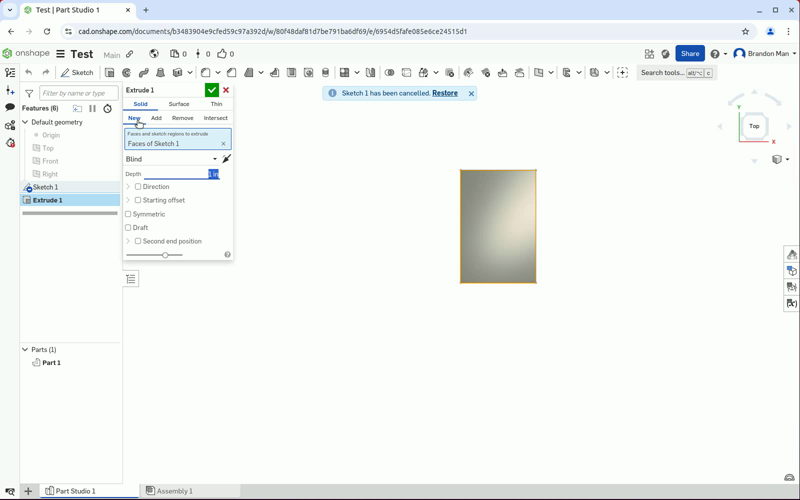
text(9.147)
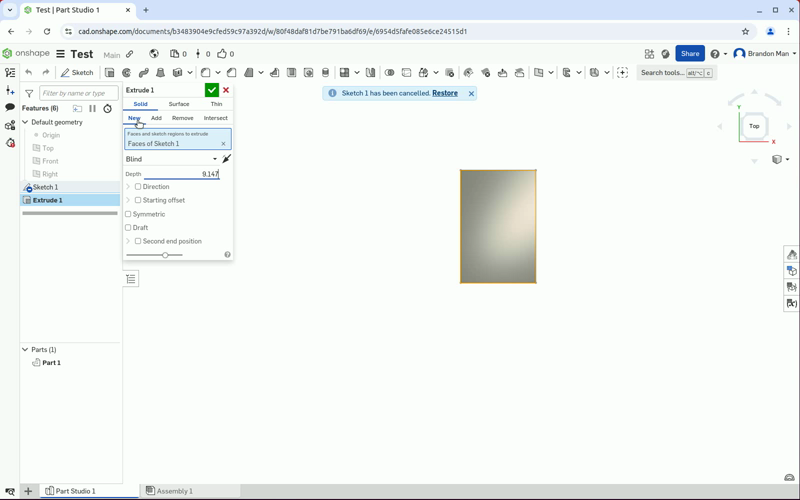
key(enter)
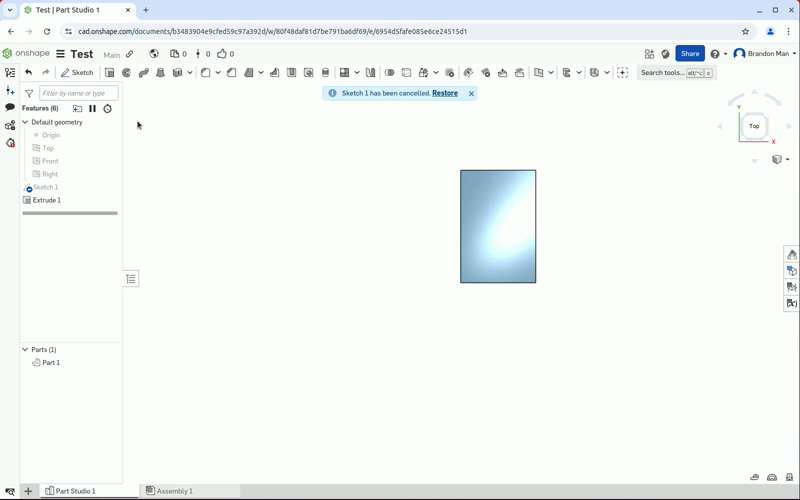
key(shift+h)
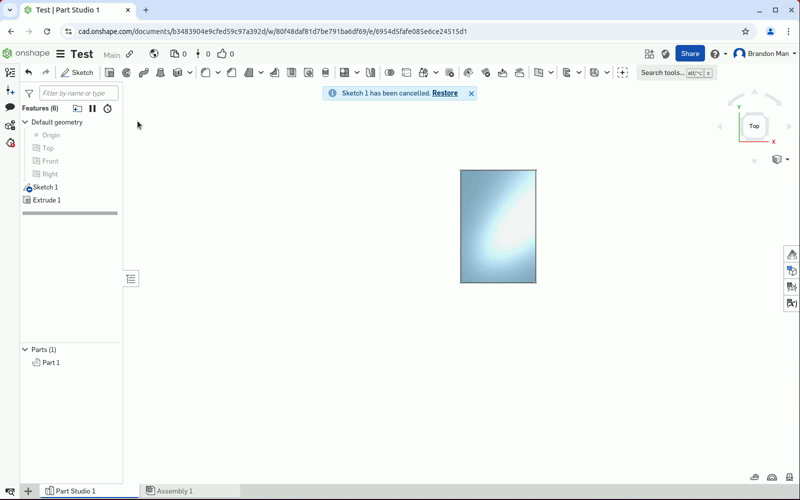
key(shift+h)
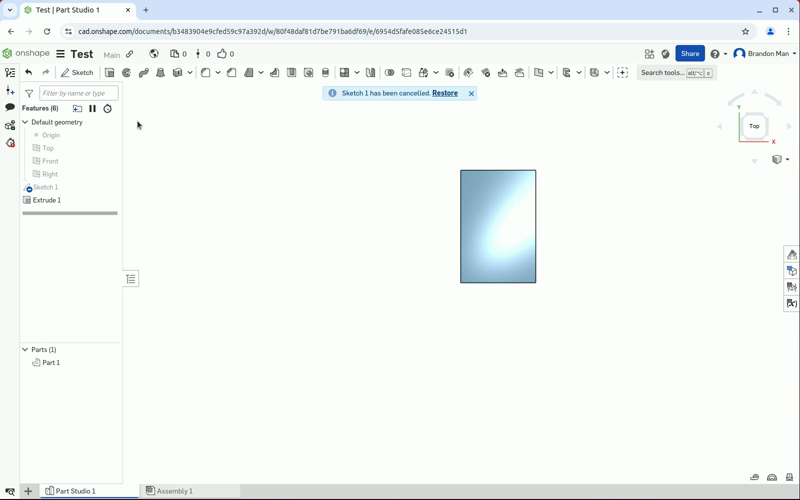
mouse_move(73, 189)
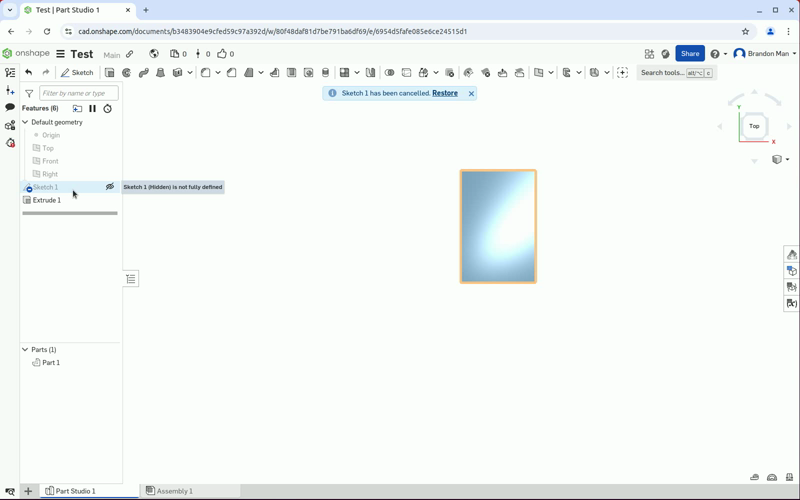
click(73, 189)
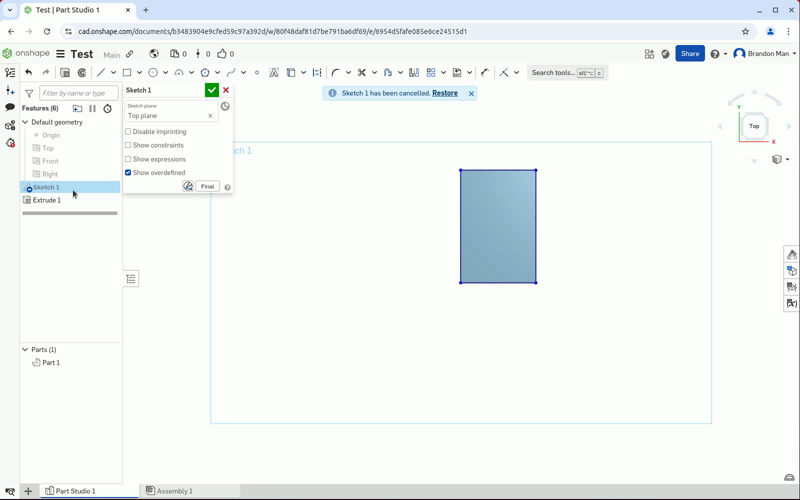
mouse_move(229, 92)
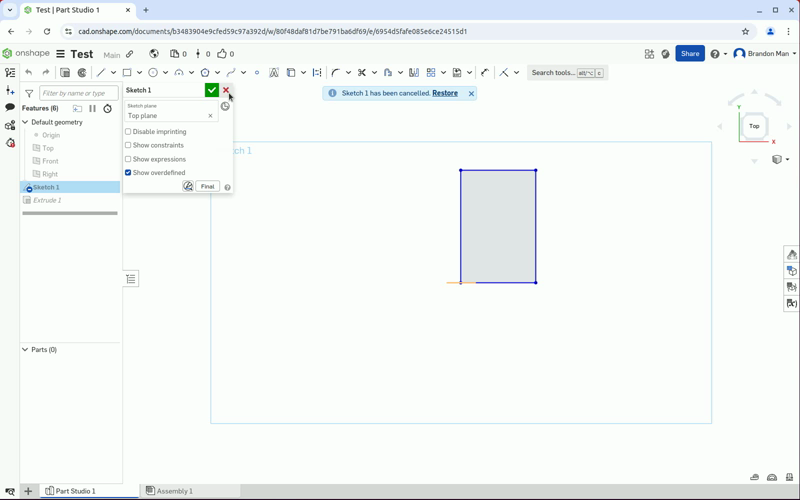
click(229, 92)
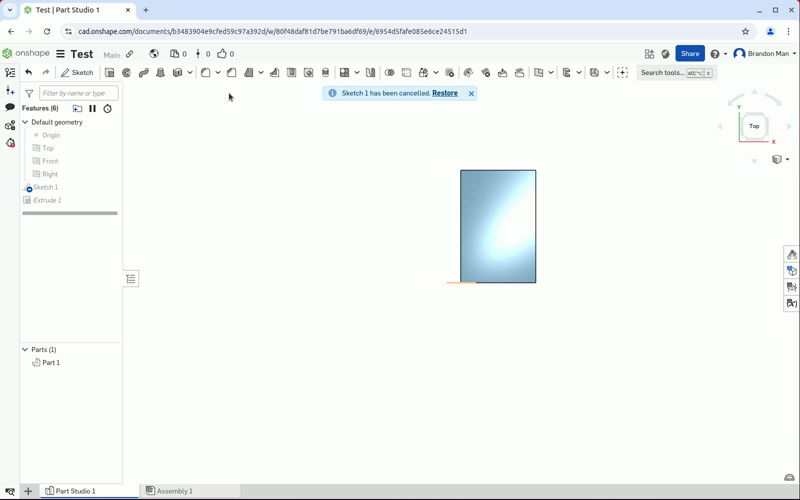
mouse_move(541, 75)
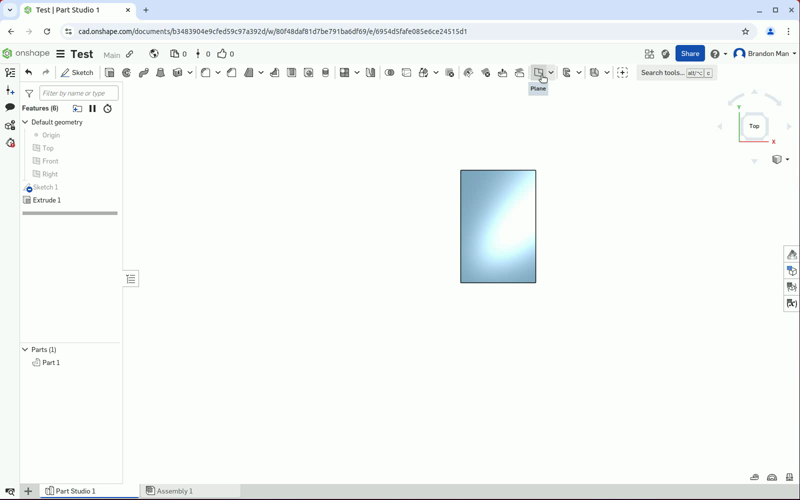
click(541, 75)
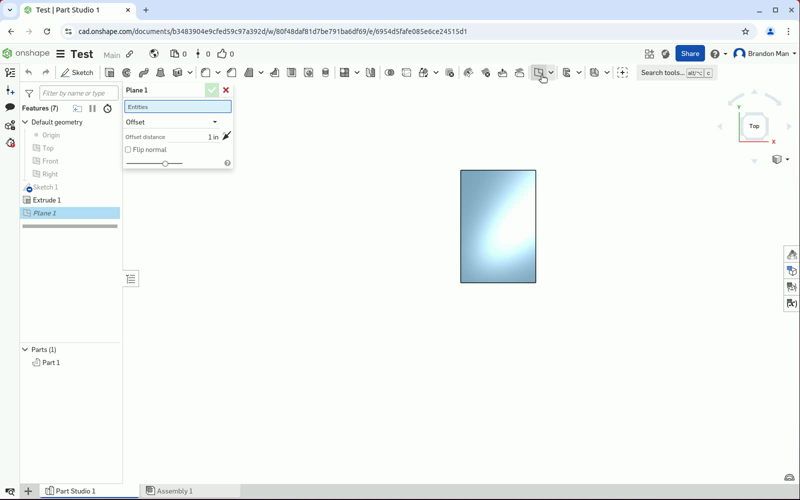
mouse_move(73, 150)
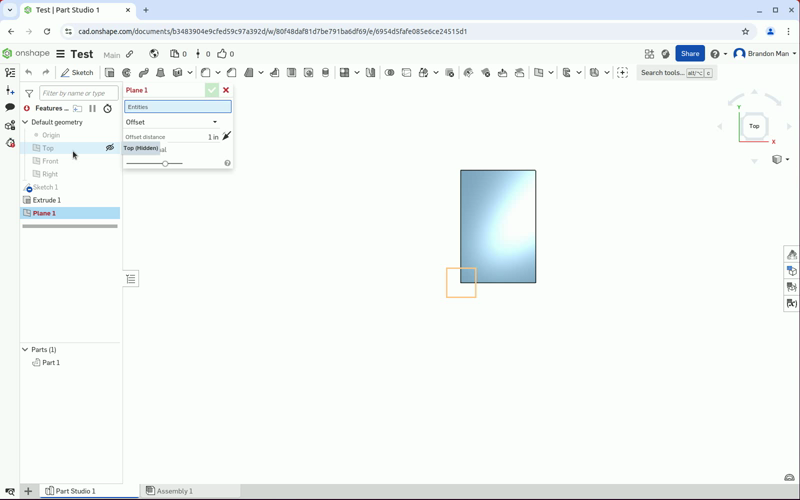
click(73, 150)
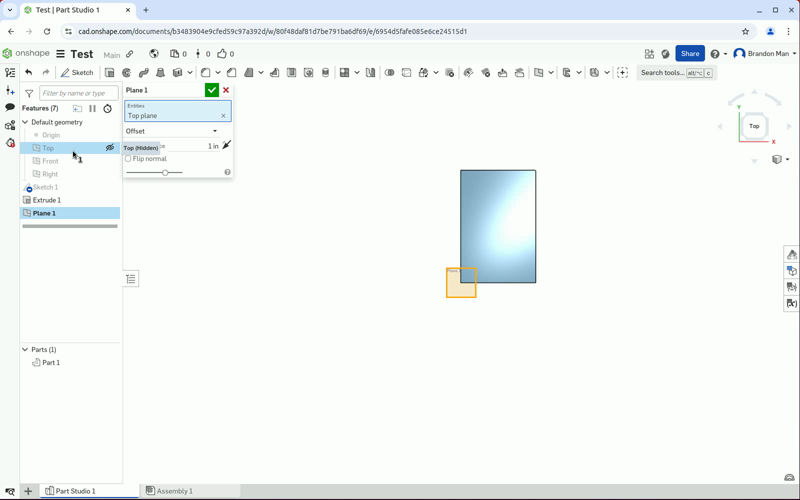
key(tab, 2)
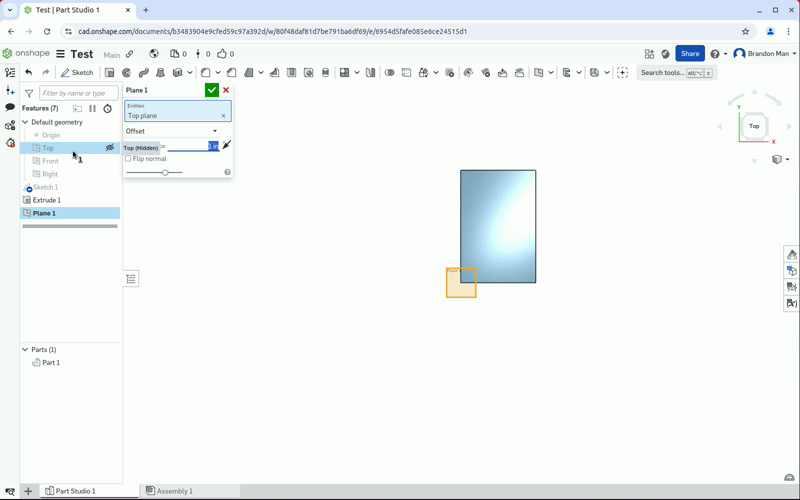
text(9.151)
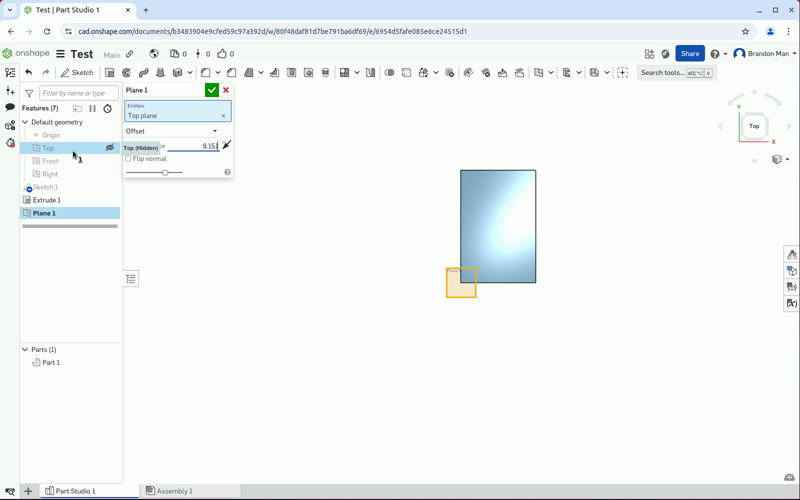
key(enter, 2)
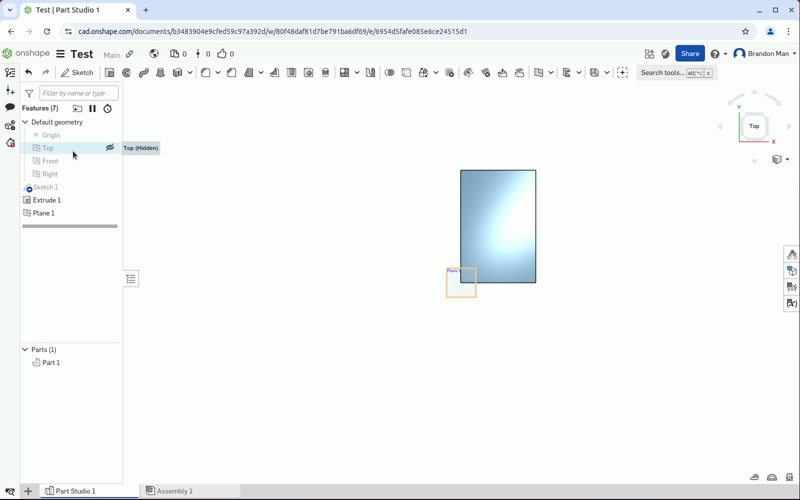
key(shift+s)
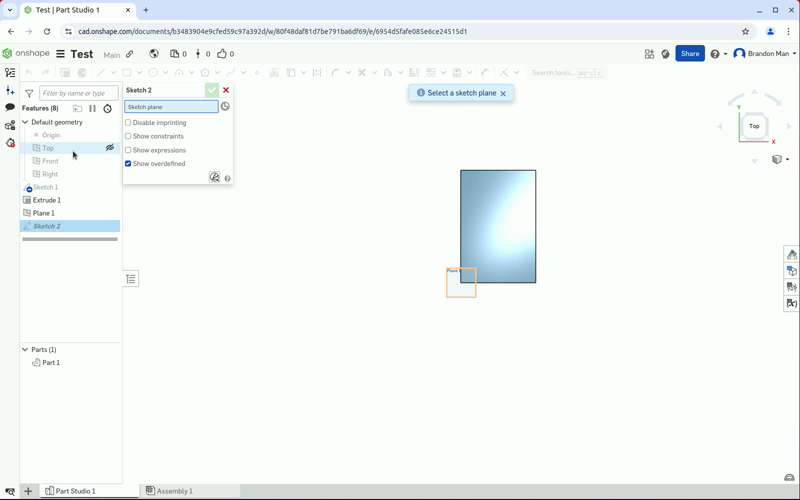
mouse_move(73, 215)
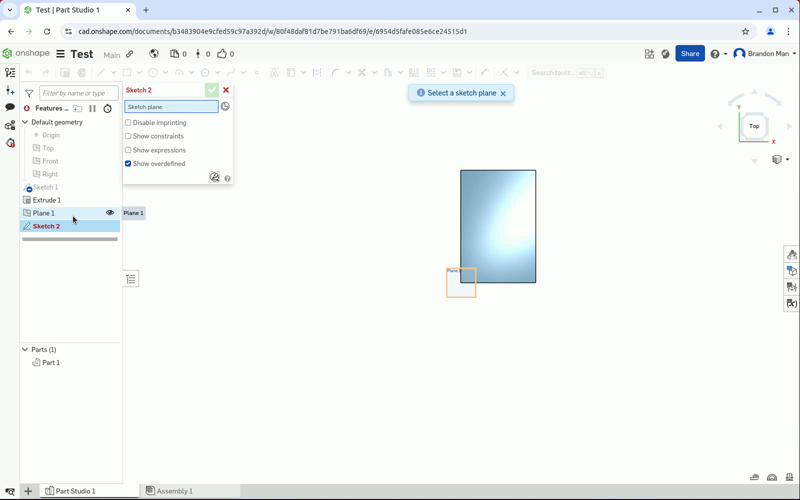
click(73, 215)
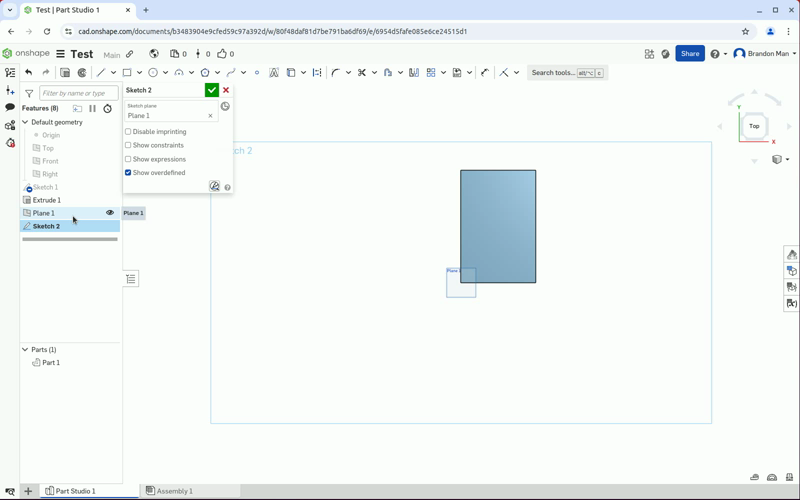
mouse_move(73, 352)
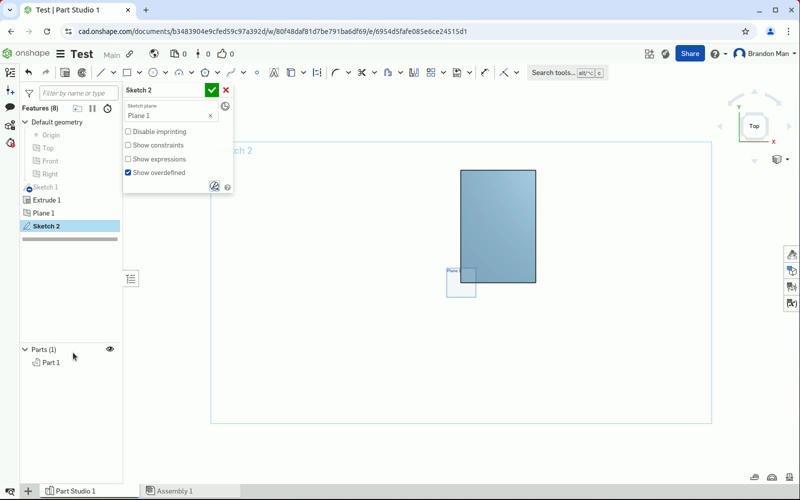
key(y)
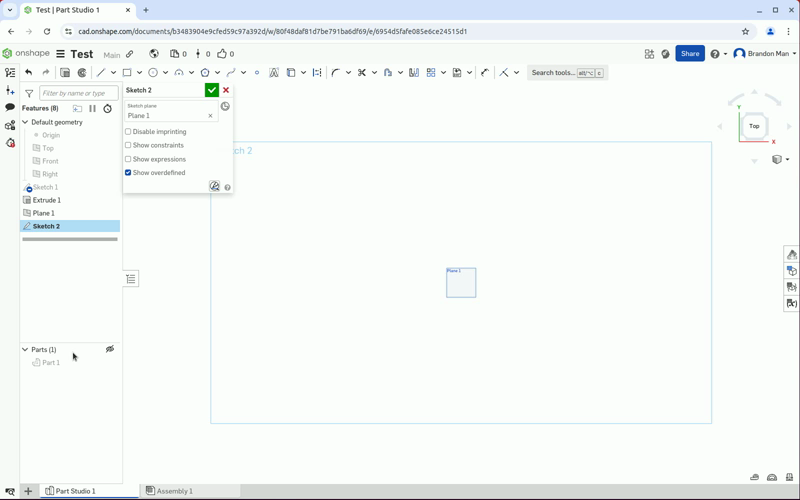
key(l)
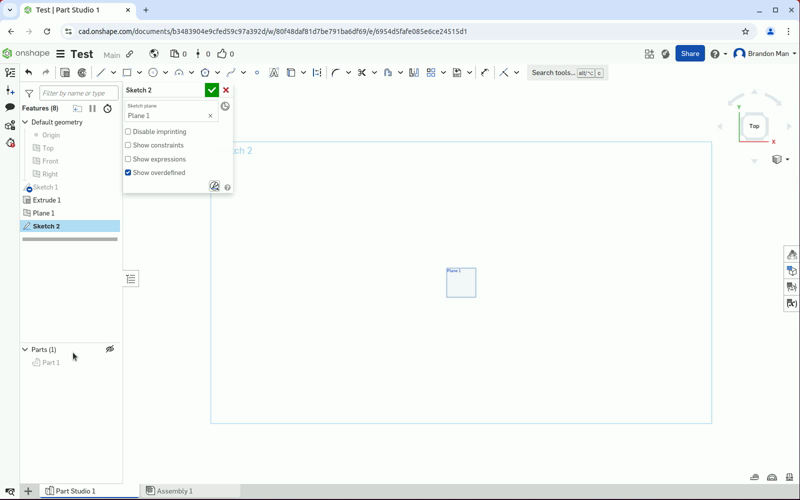
key_down(shift)
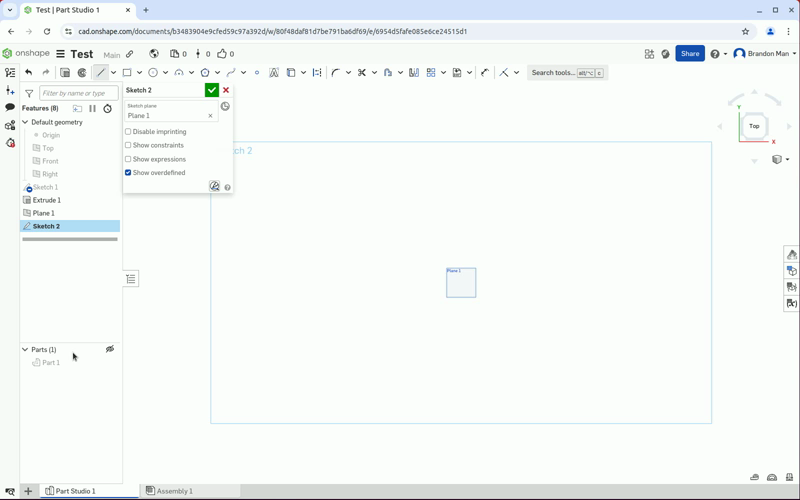
mouse_move(460, 282)
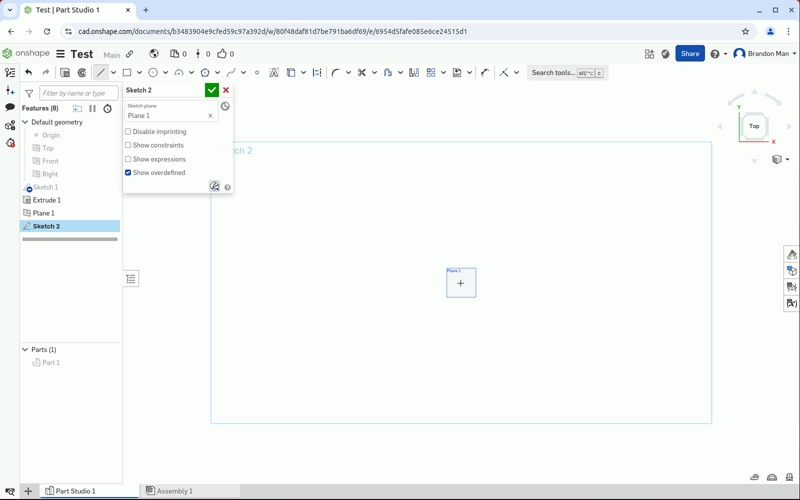
click(460, 282)
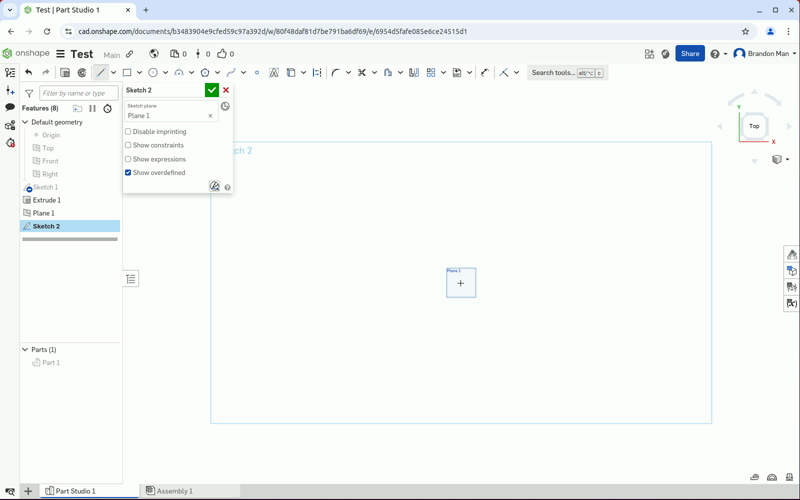
key_up(shift)
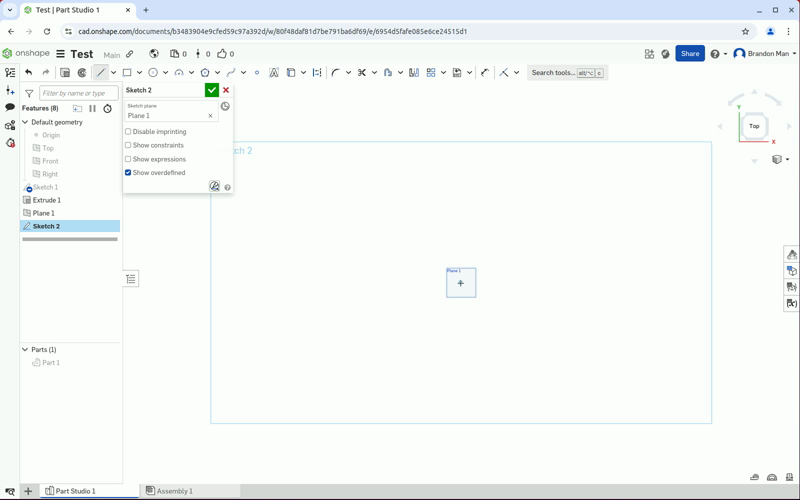
key_down(shift)
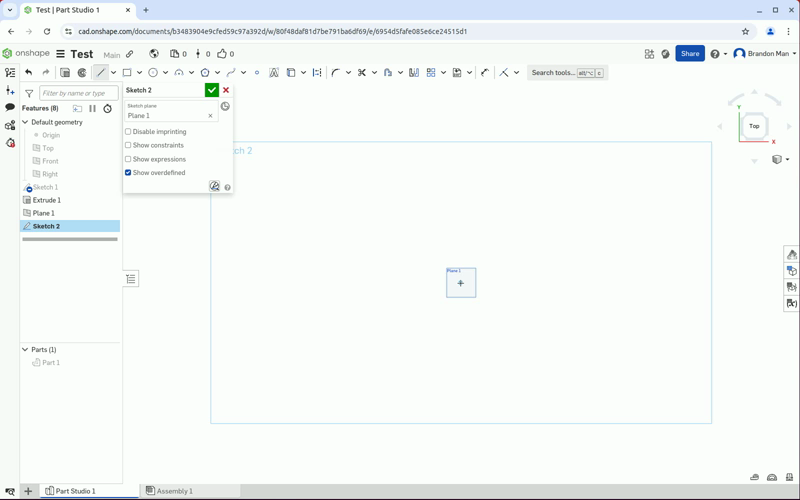
mouse_move(490, 282)
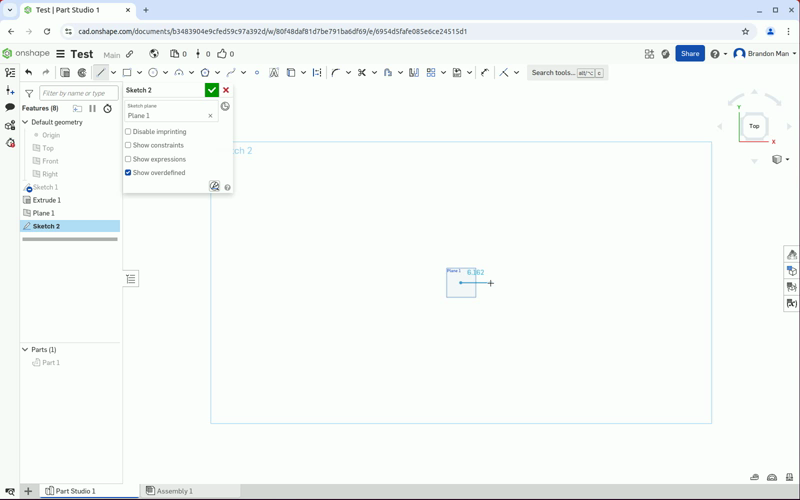
mouse_move(483, 282)
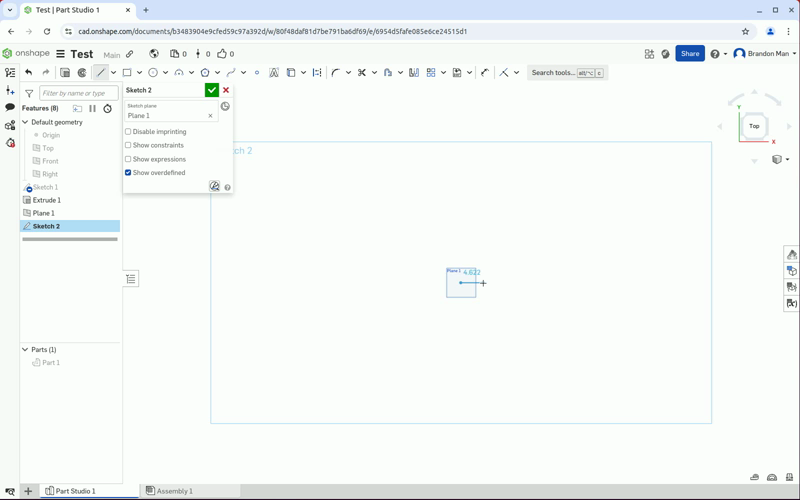
click(483, 282)
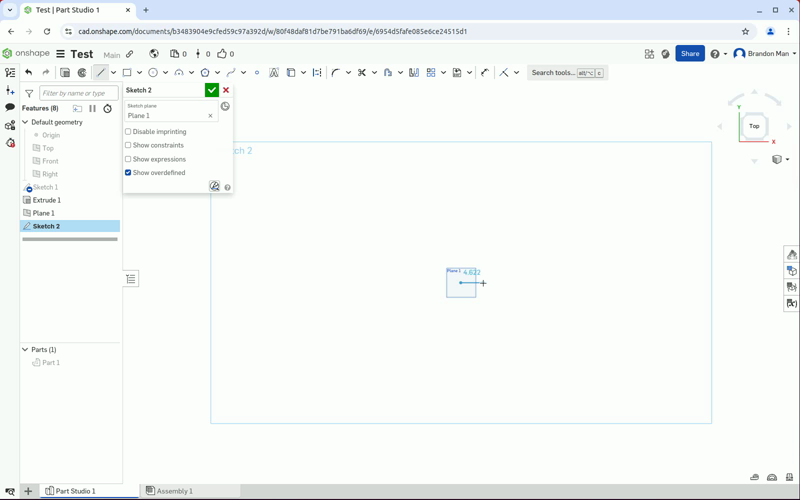
key_up(shift)
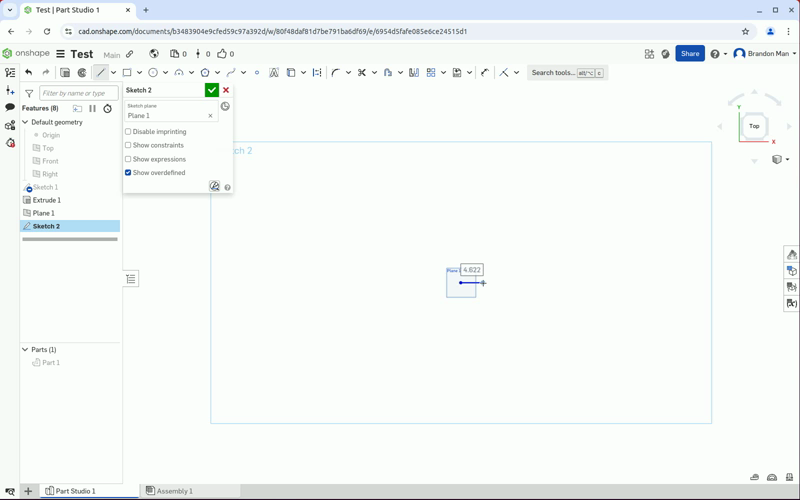
key_down(shift)
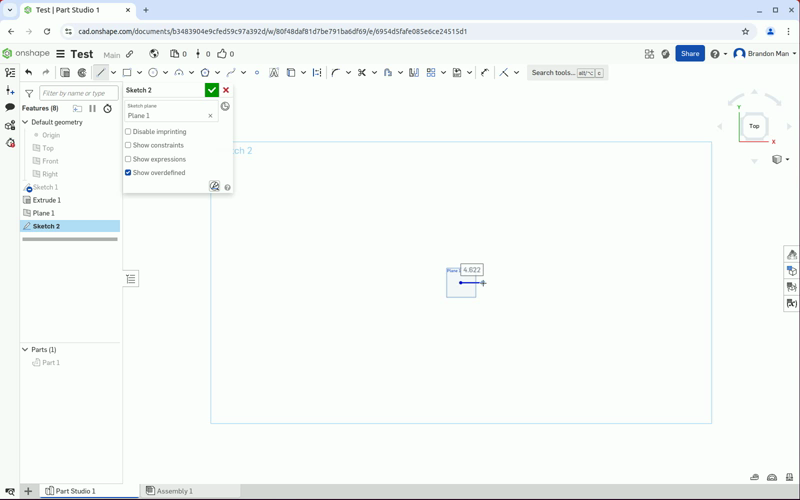
mouse_move(483, 170)
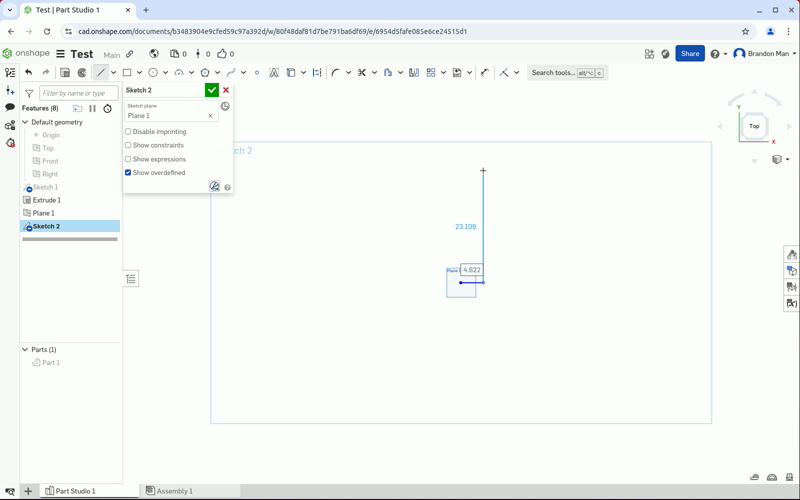
click(483, 170)
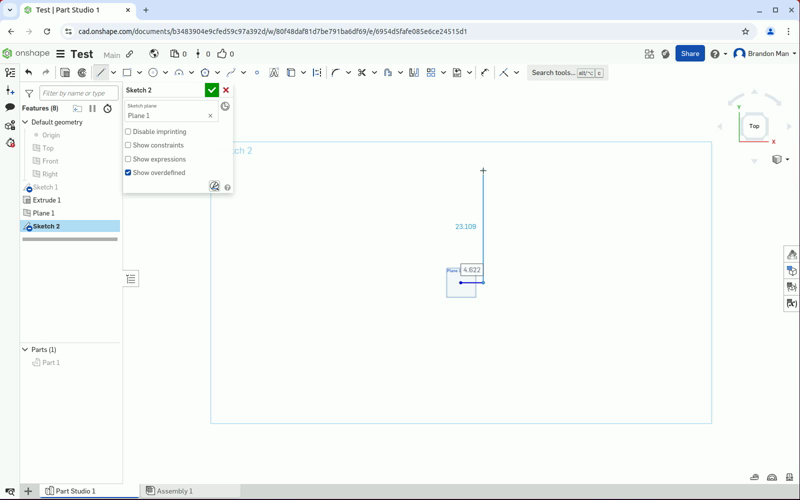
key_up(shift)
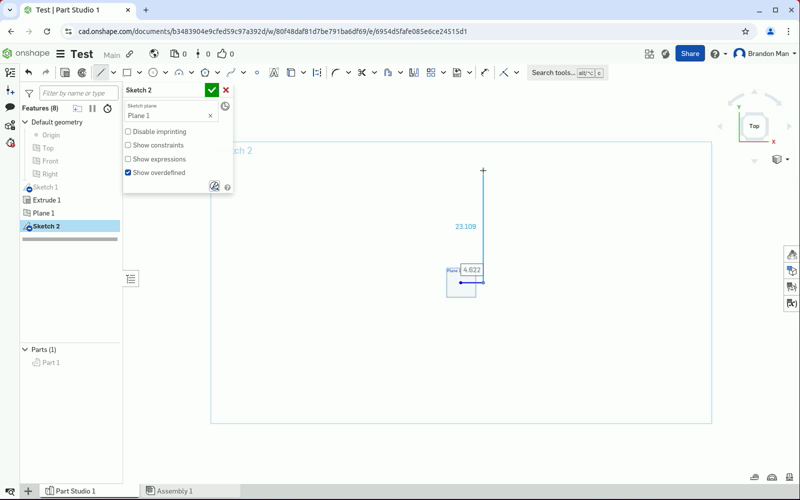
key_down(shift)
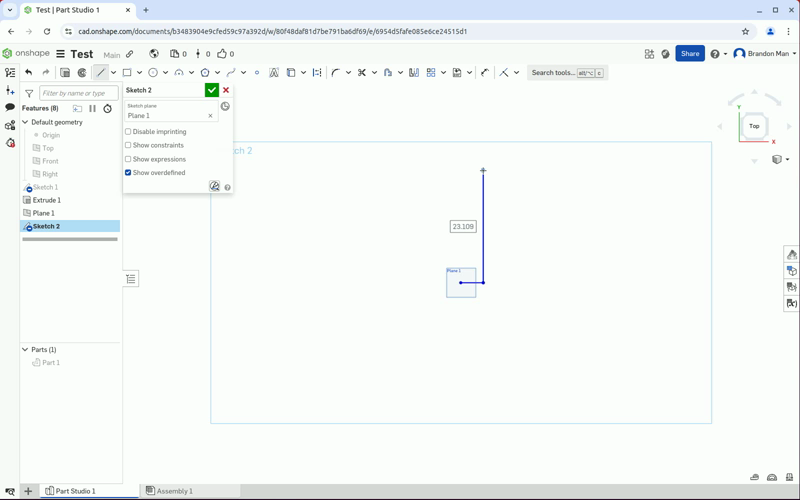
mouse_move(513, 170)
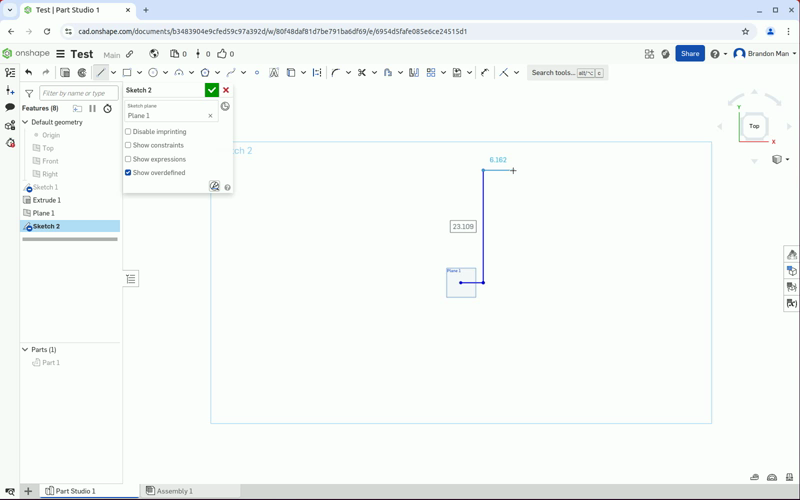
mouse_move(460, 170)
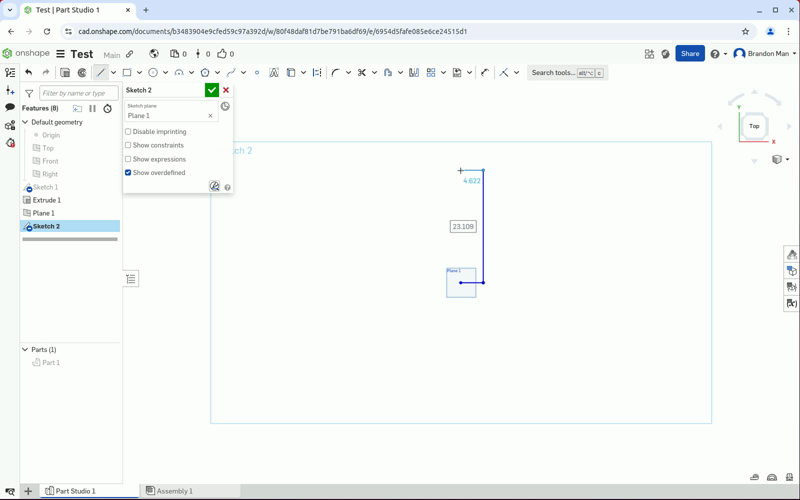
click(460, 170)
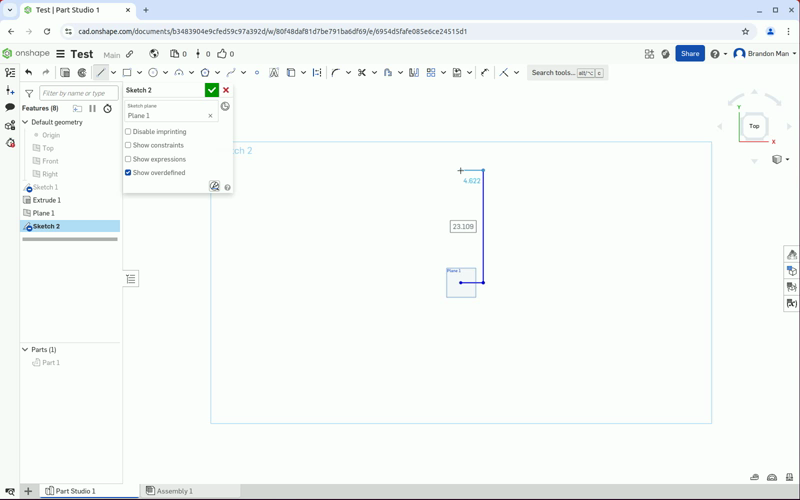
key_up(shift)
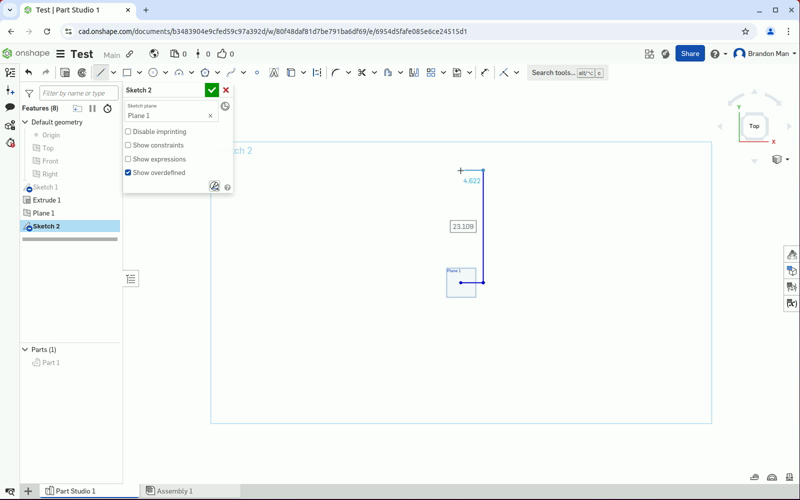
key_down(shift)
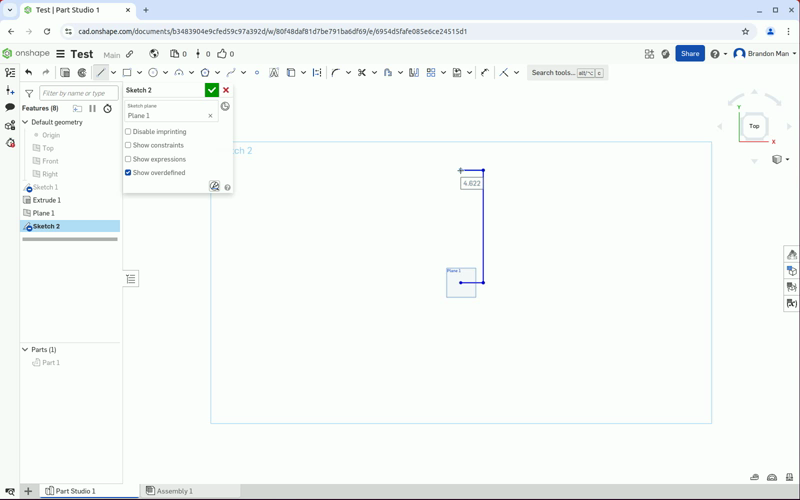
mouse_move(460, 282)
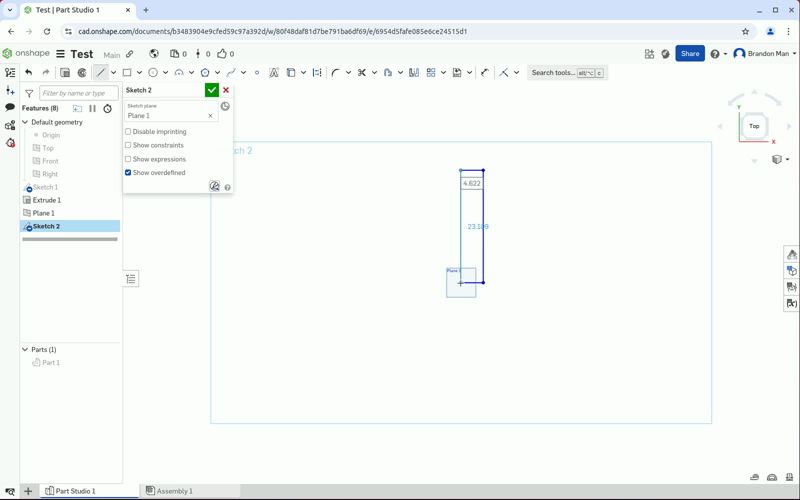
key_up(shift)
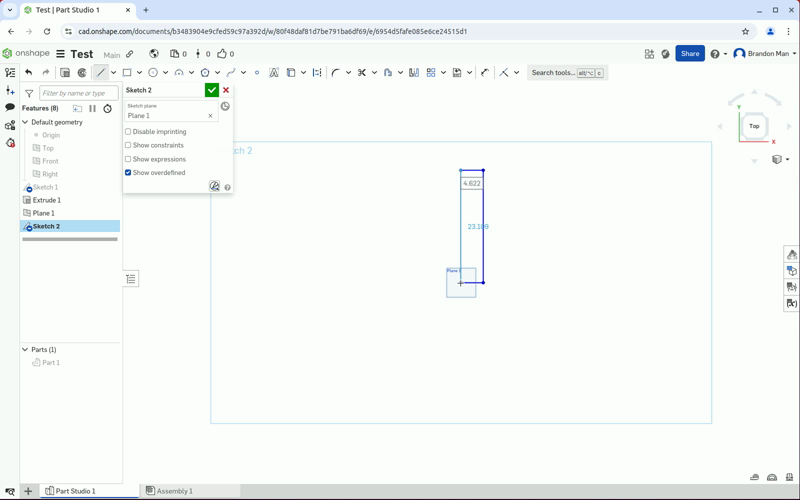
click(460, 282)
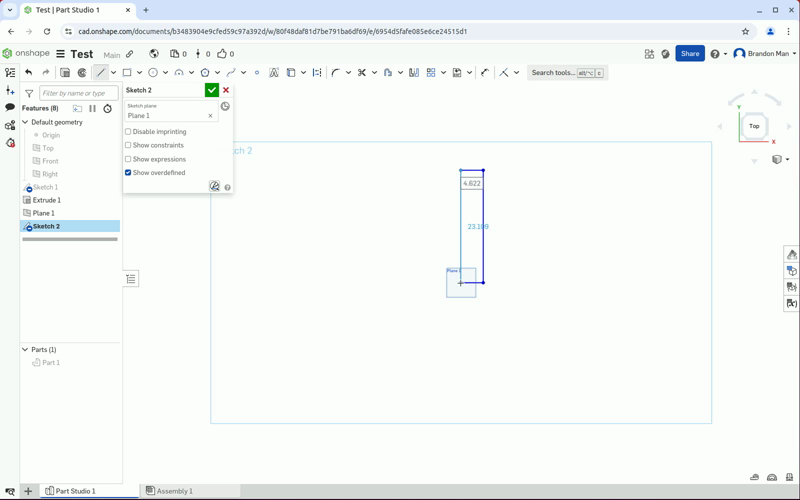
key(esc)
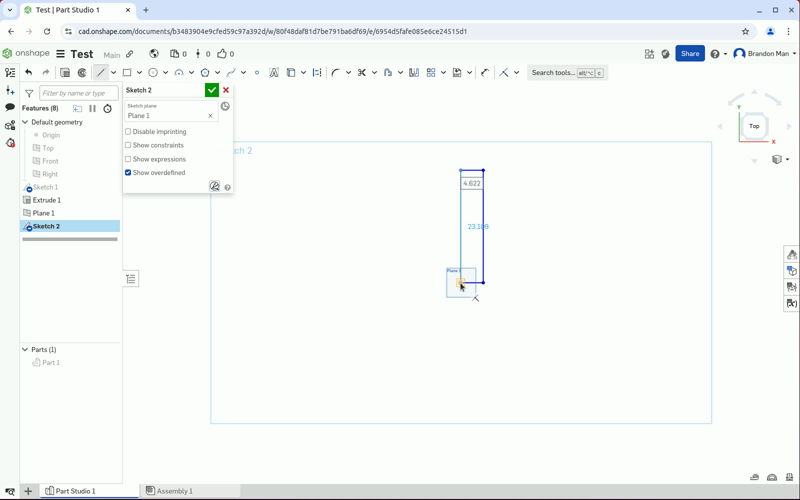
mouse_move(473, 233)
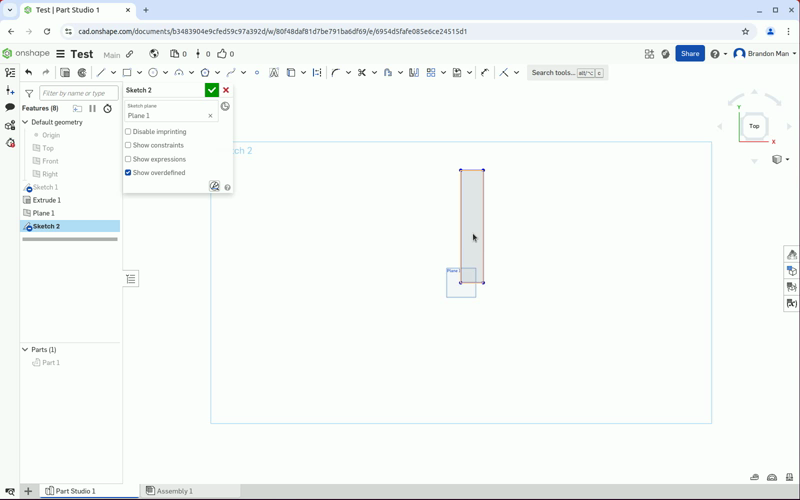
click(473, 233)
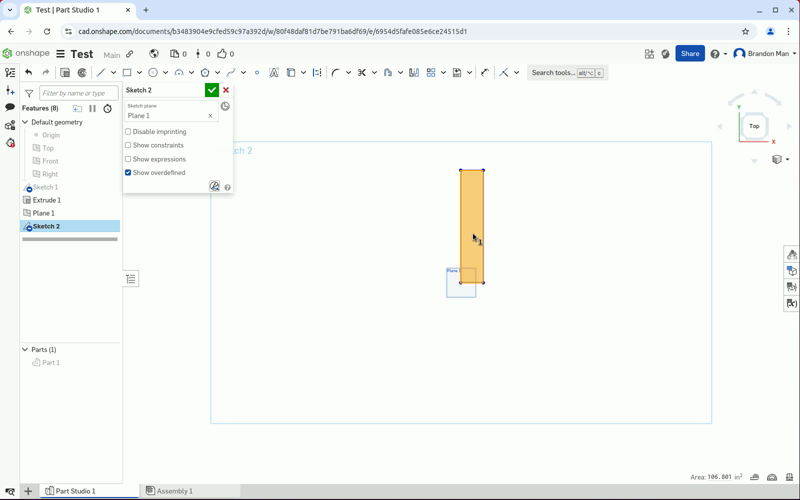
mouse_move(73, 352)
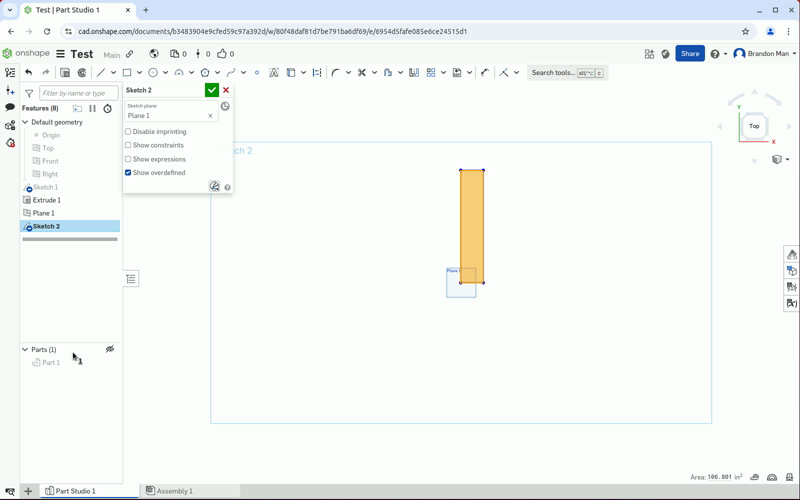
key(shift+y)
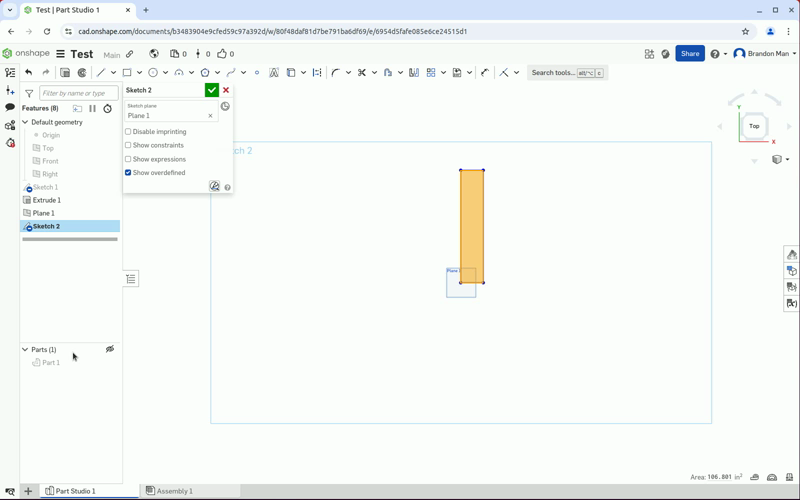
key(shift+e)
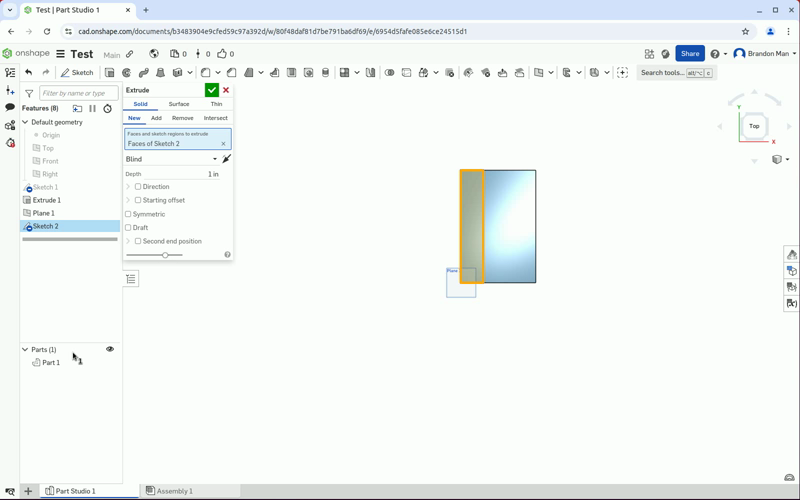
mouse_move(143, 106)
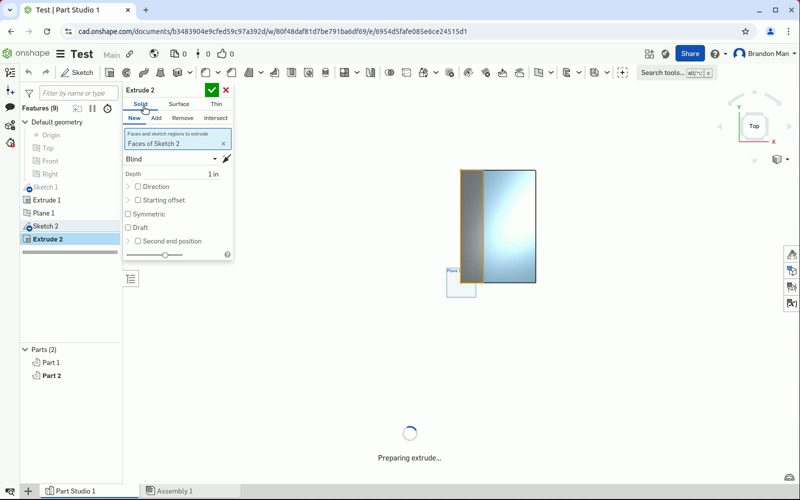
click(143, 106)
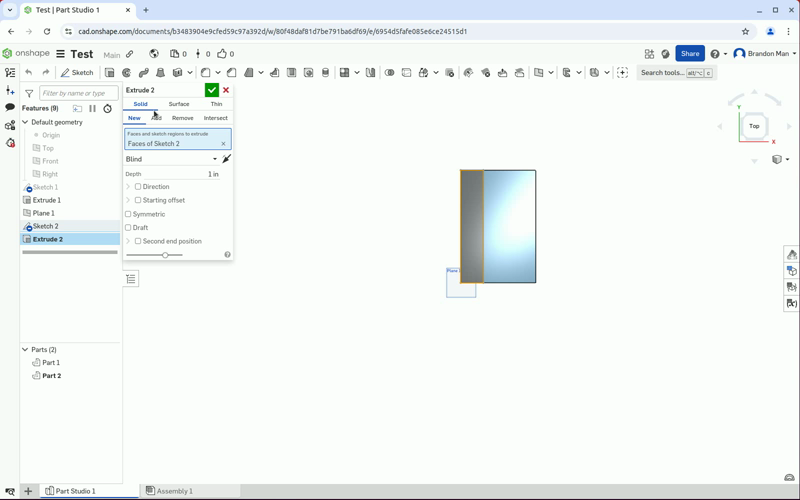
mouse_move(186, 120)
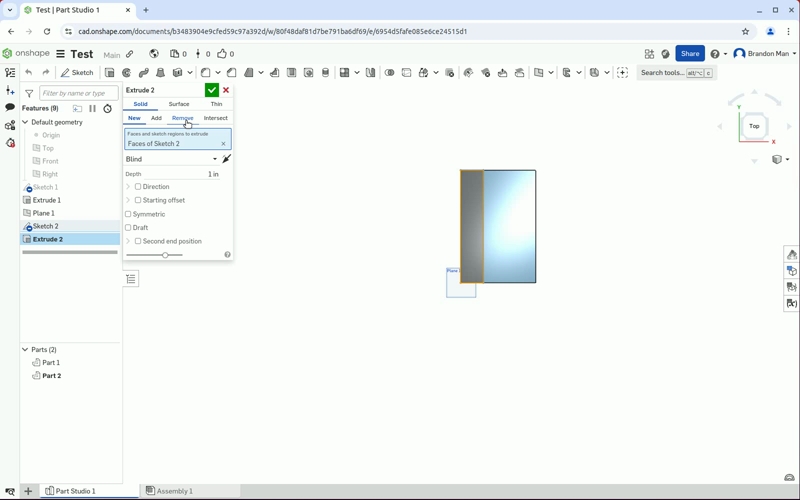
click(186, 120)
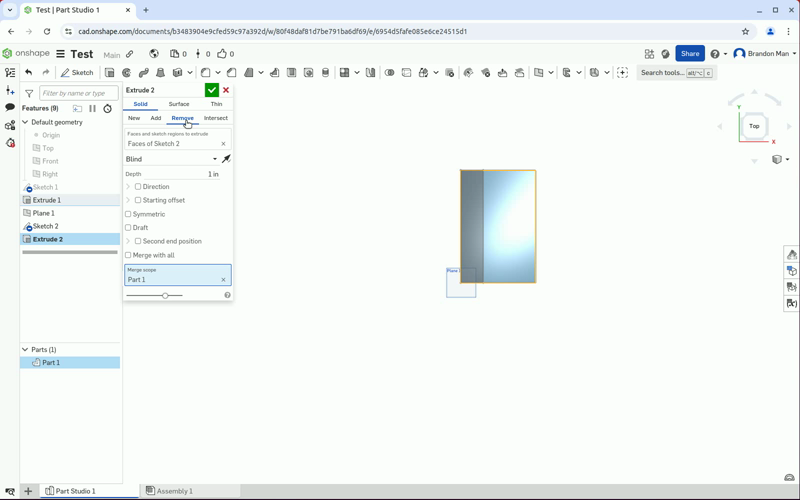
key(tab, 4)
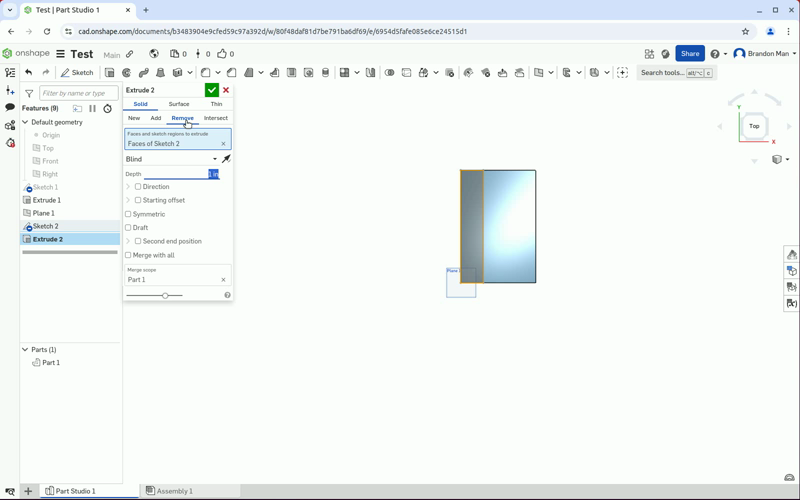
text(4.574)
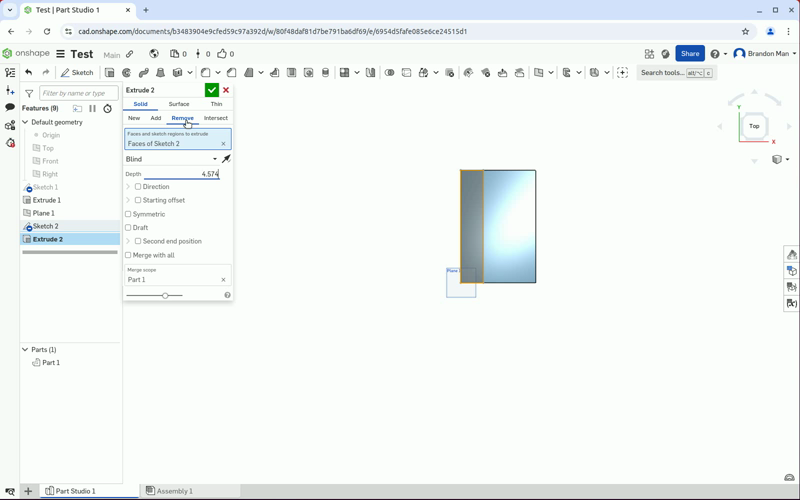
key(tab, 6)
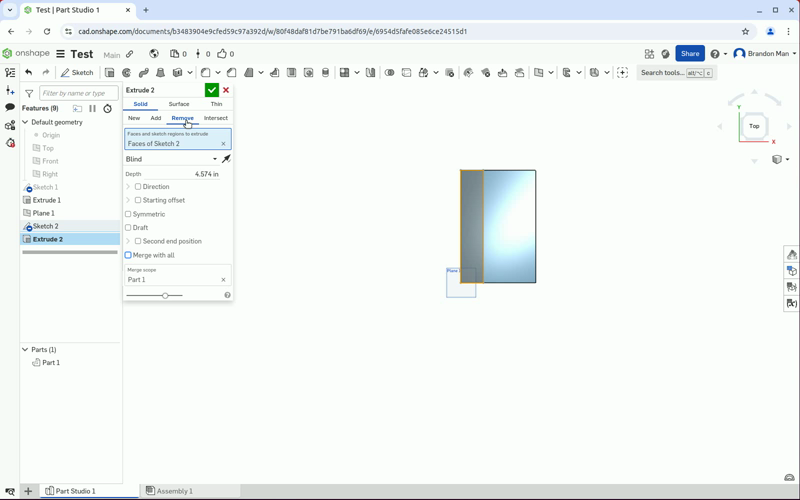
key(space)
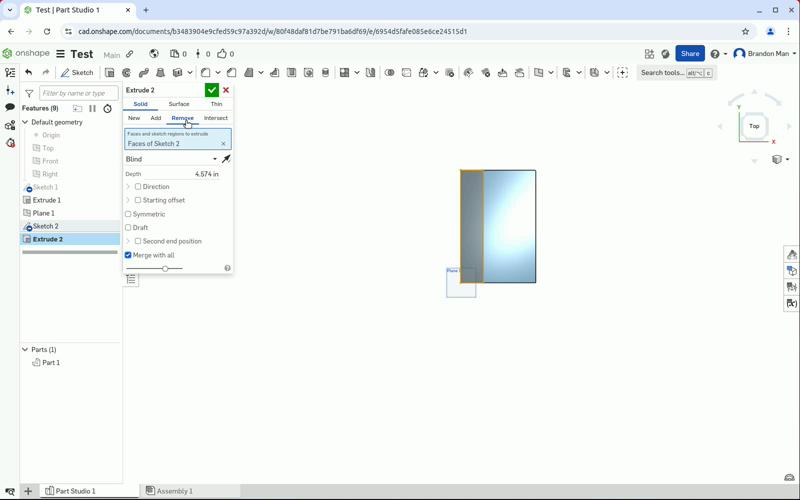
key(enter)
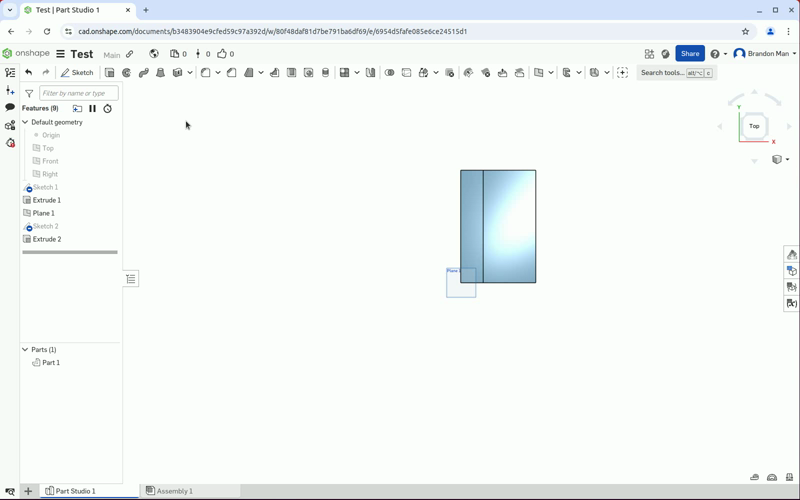
key(shift+h)
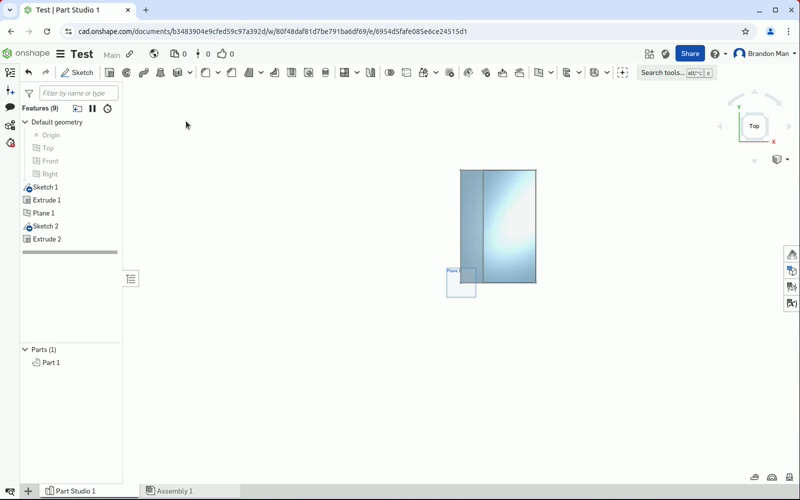
key(shift+h)
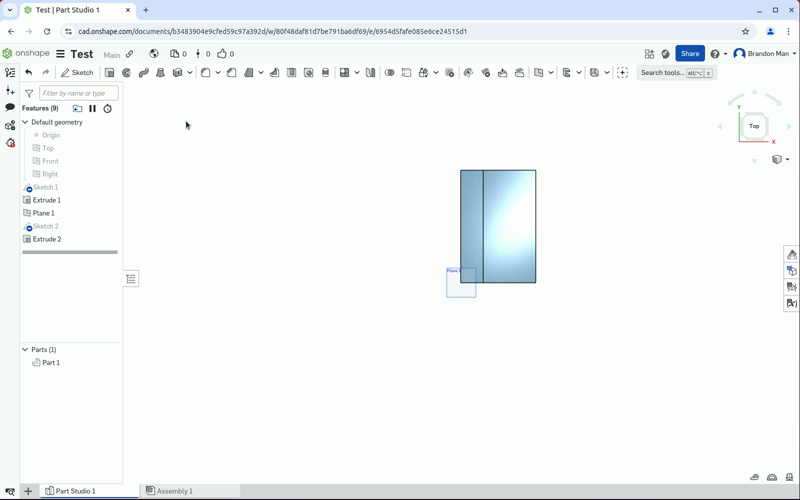
mouse_move(73, 189)
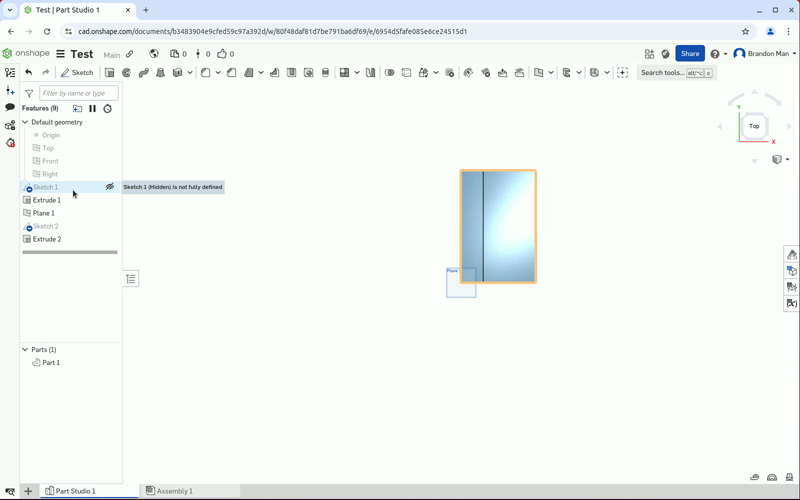
click(73, 189)
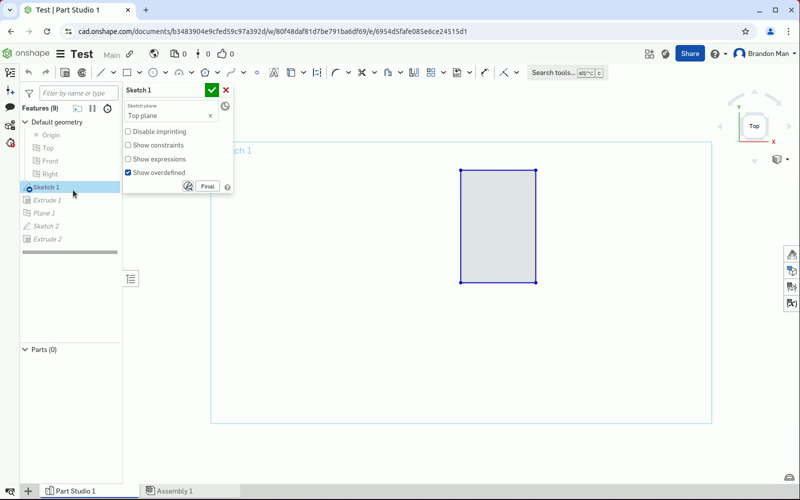
mouse_move(229, 92)
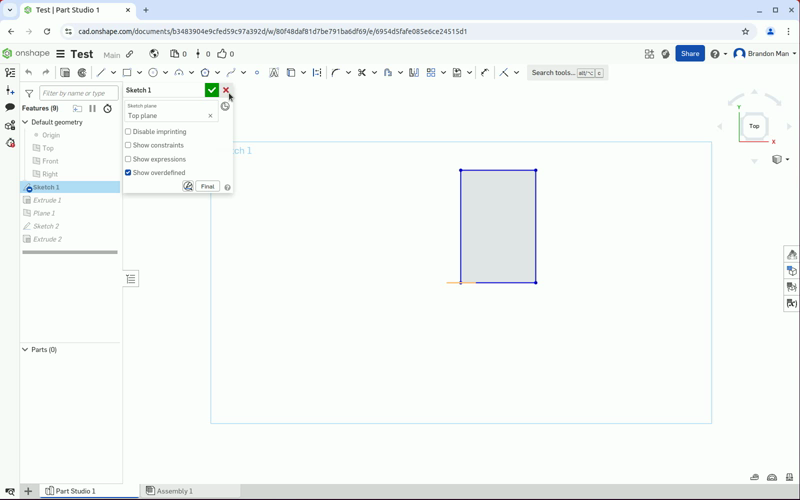
click(229, 92)
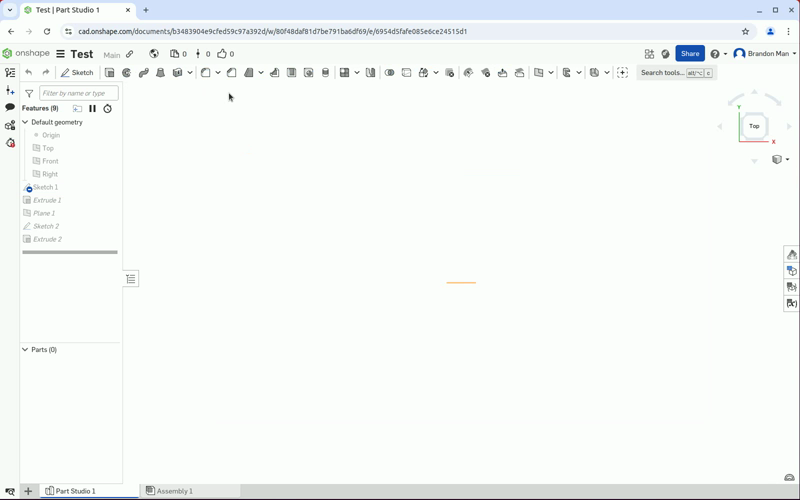
key(shift+s)
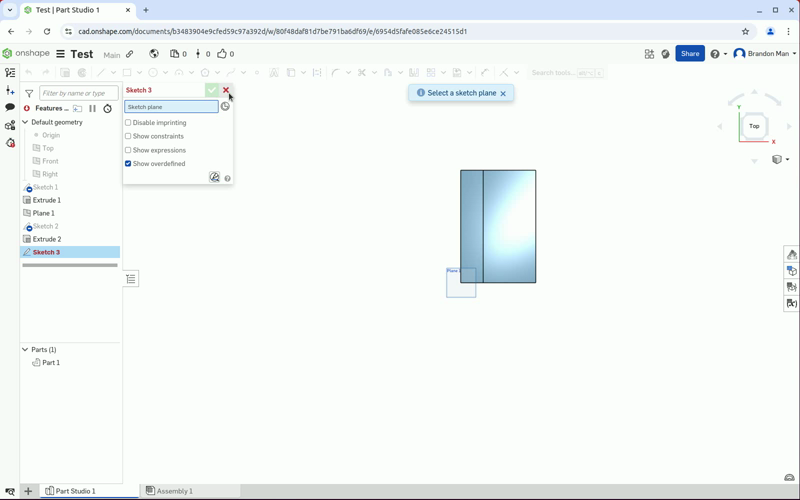
mouse_move(73, 215)
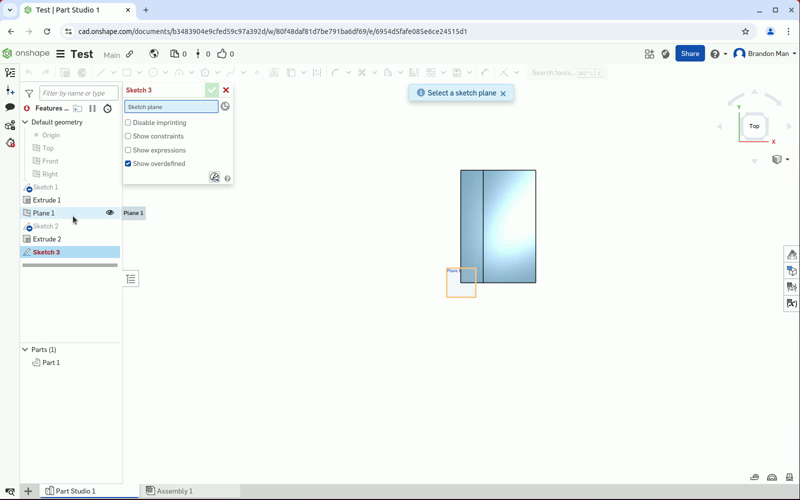
click(73, 215)
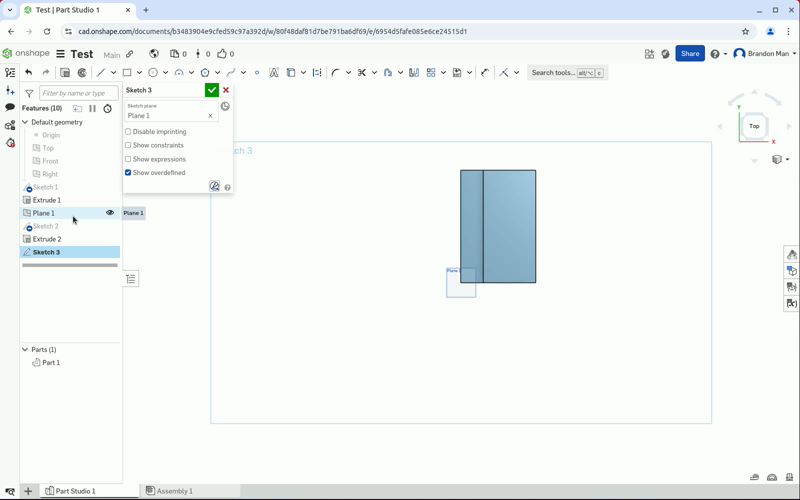
mouse_move(73, 352)
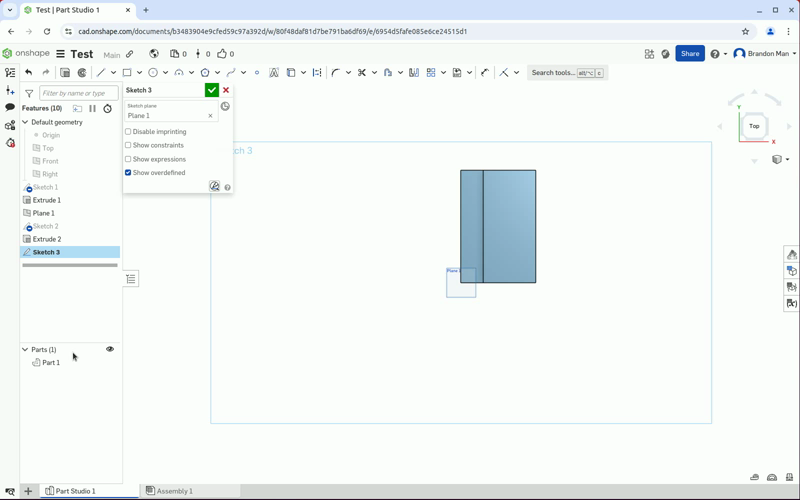
key(y)
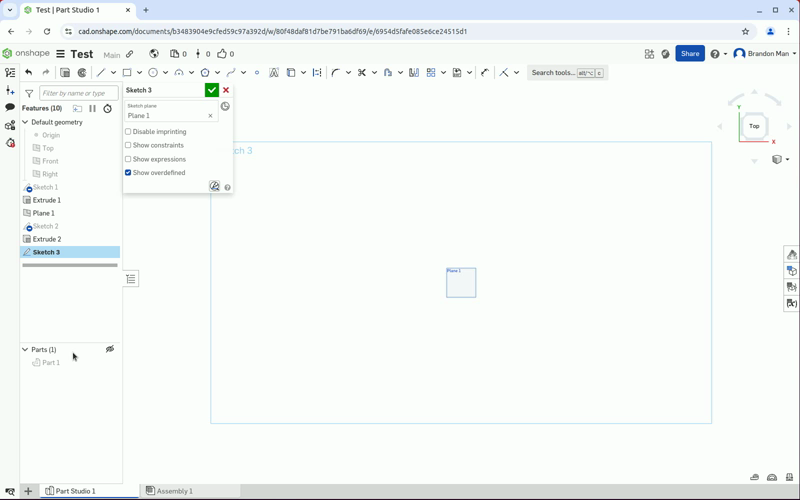
key(c)
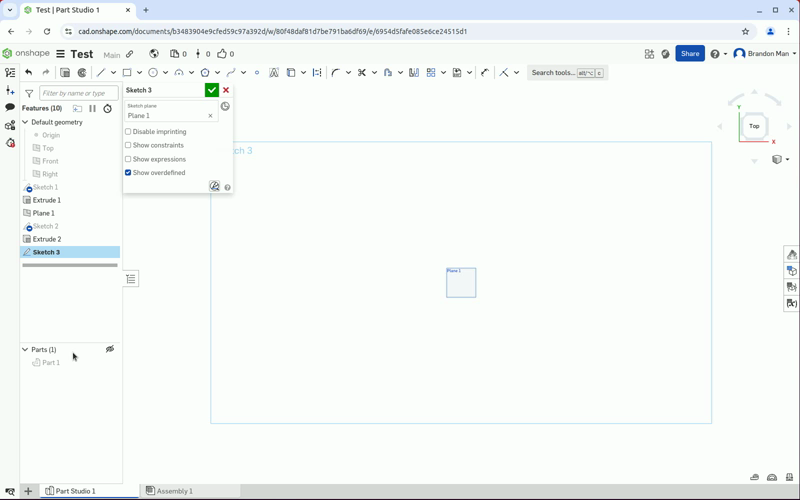
key_down(shift)
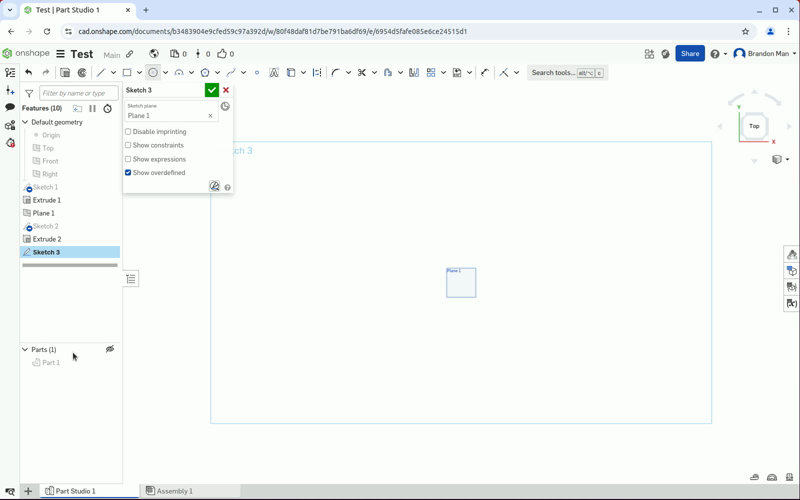
mouse_move(510, 226)
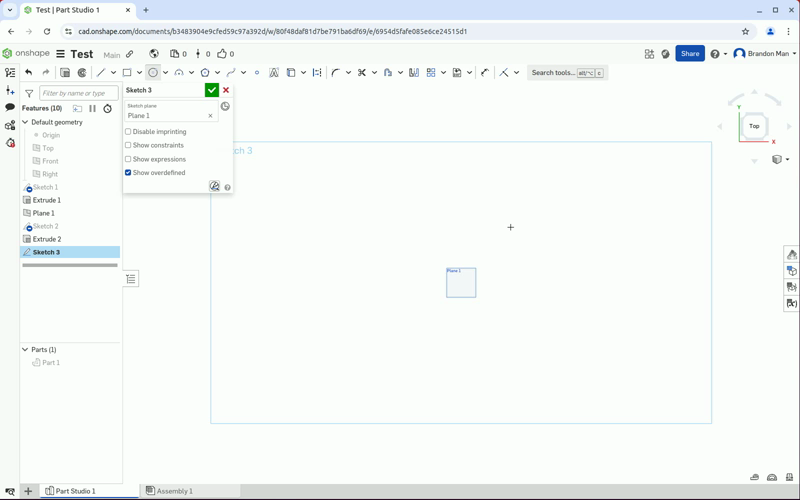
click(510, 226)
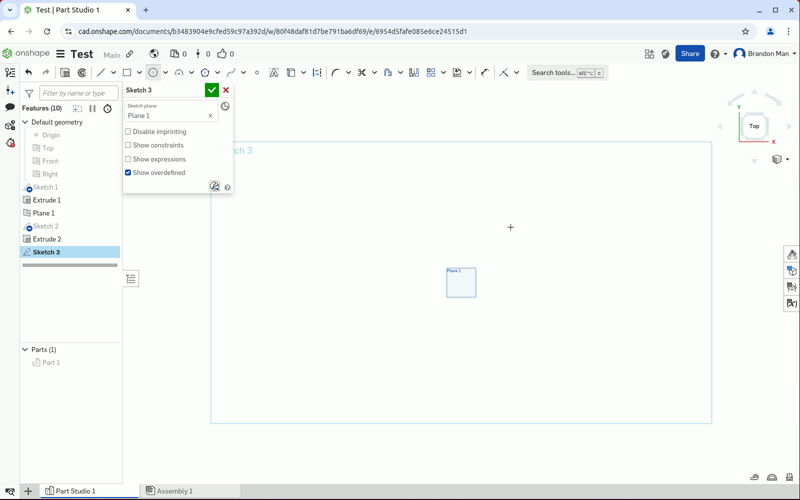
key_up(shift)
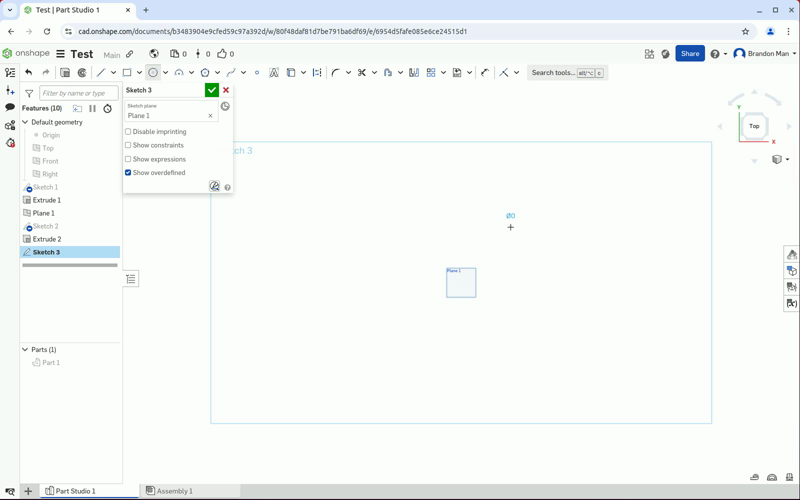
mouse_move(526, 226)
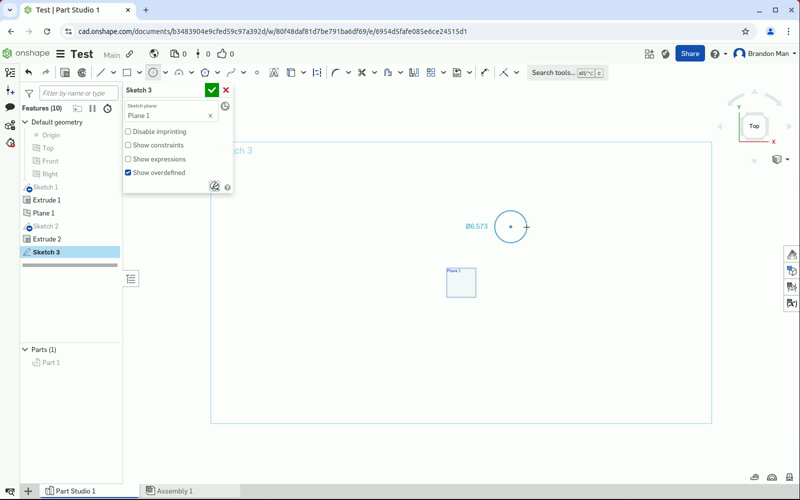
click(526, 226)
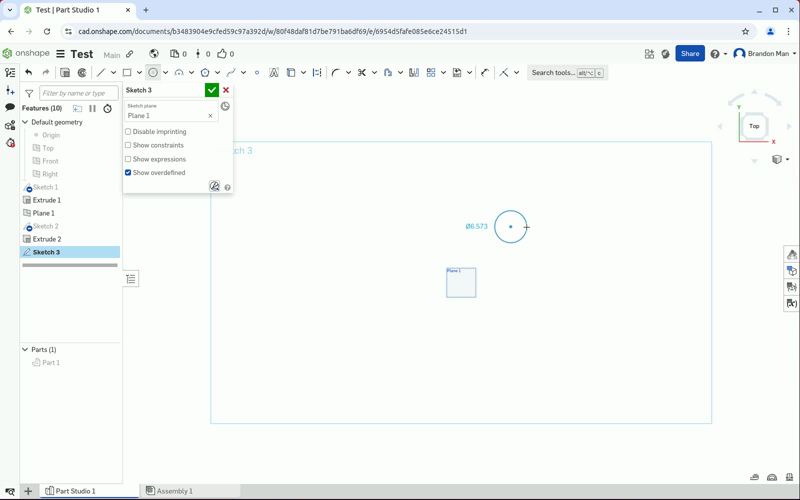
key(esc)
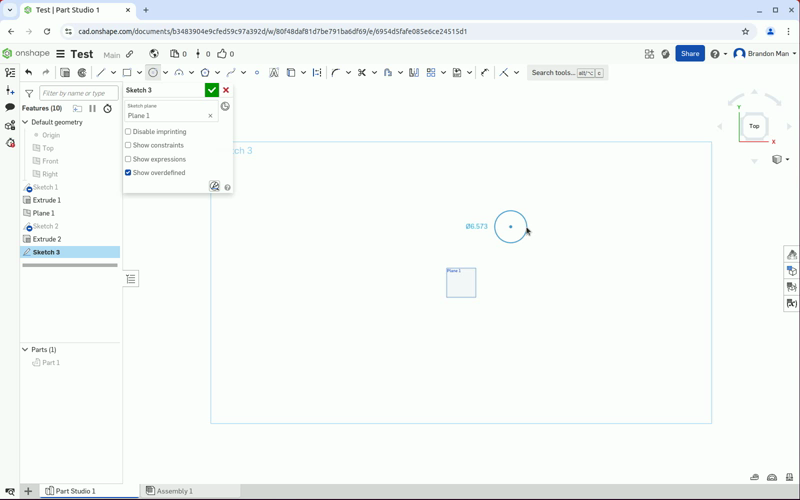
mouse_move(504, 215)
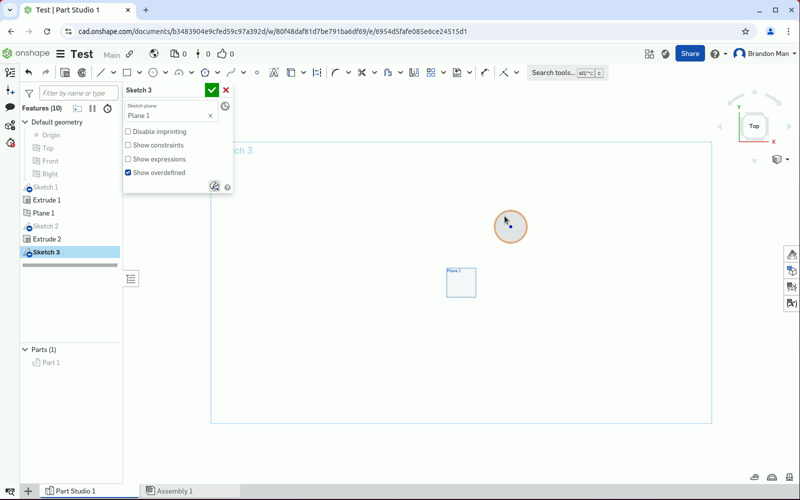
scroll(6)
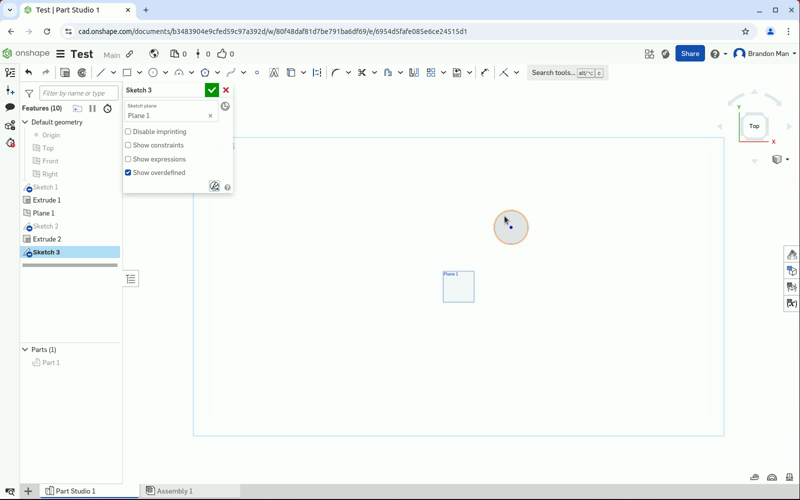
scroll(6)
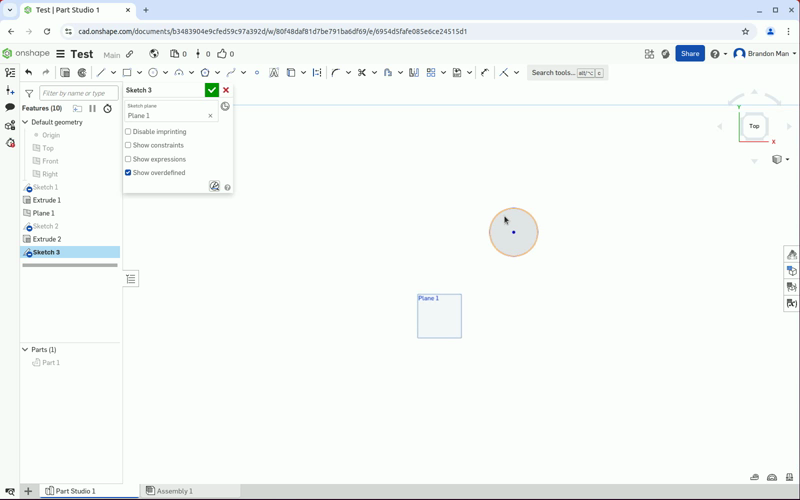
scroll(6)
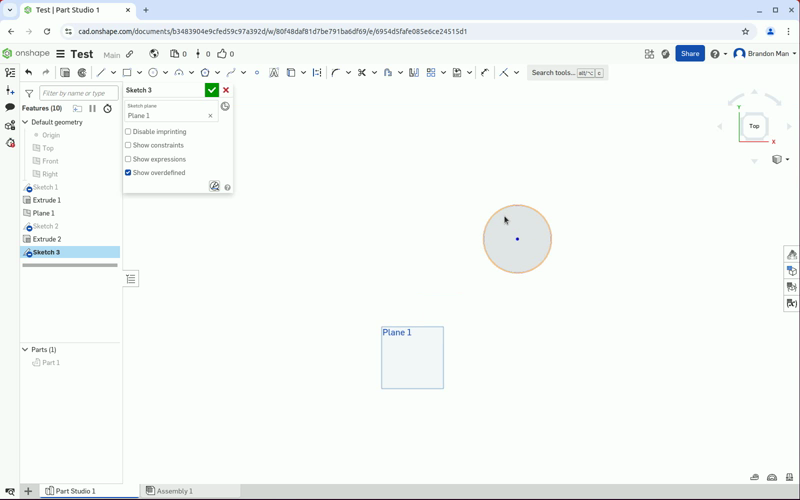
scroll(6)
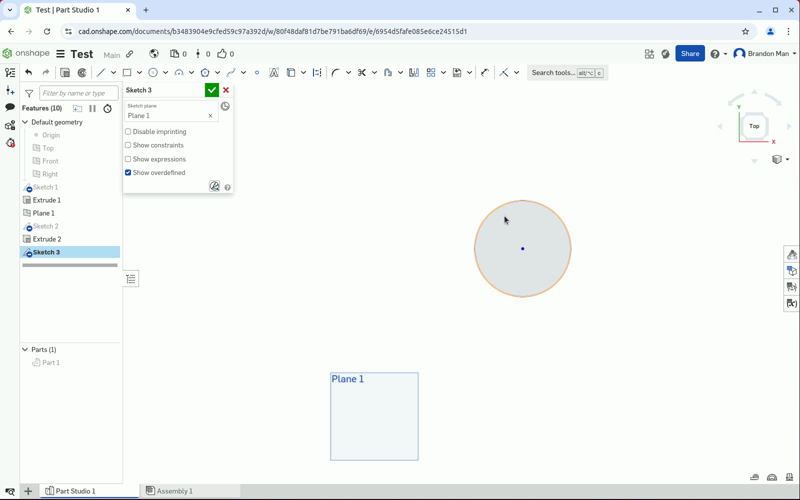
scroll(6)
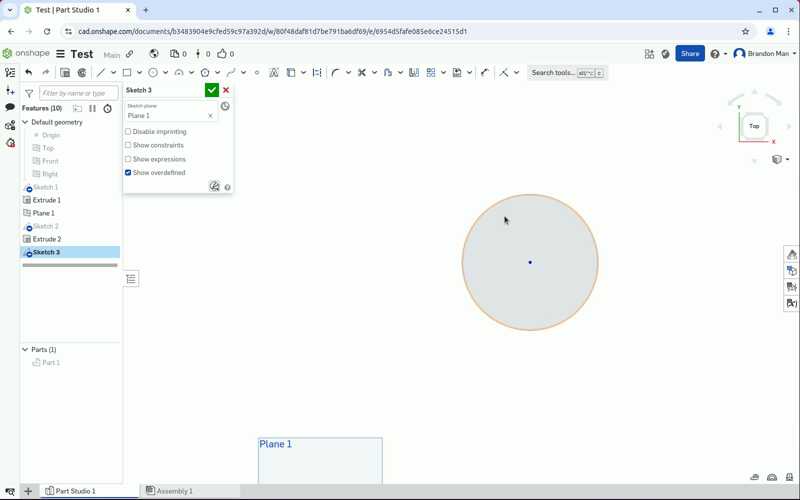
scroll(6)
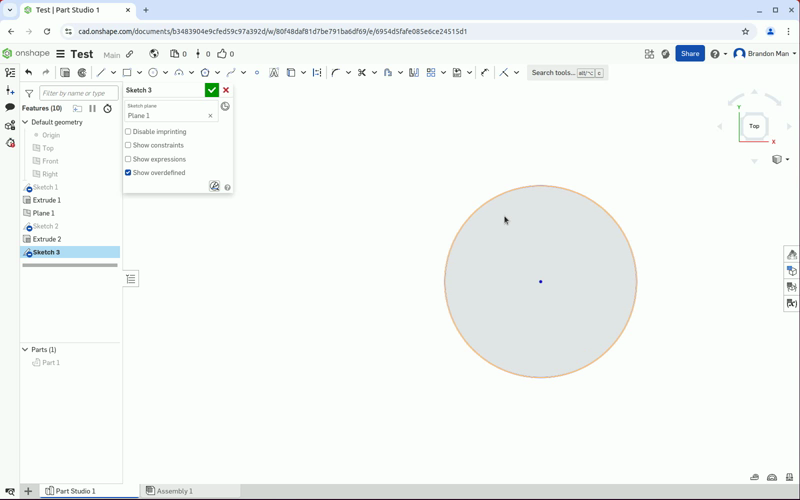
scroll(6)
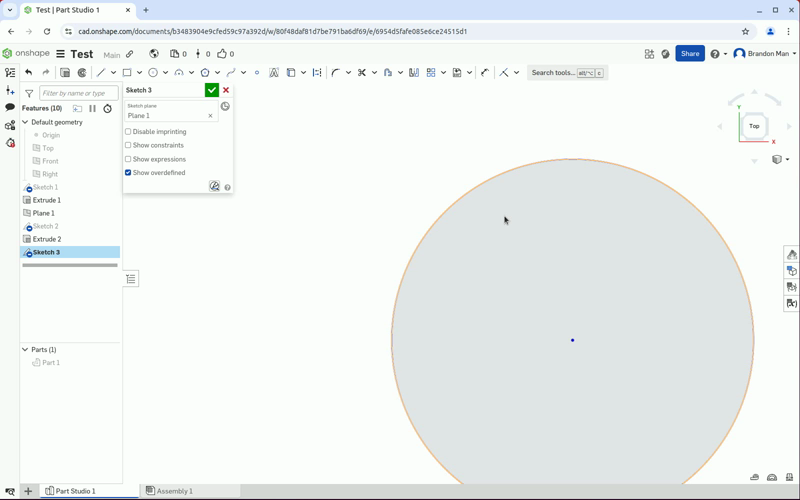
click(504, 215)
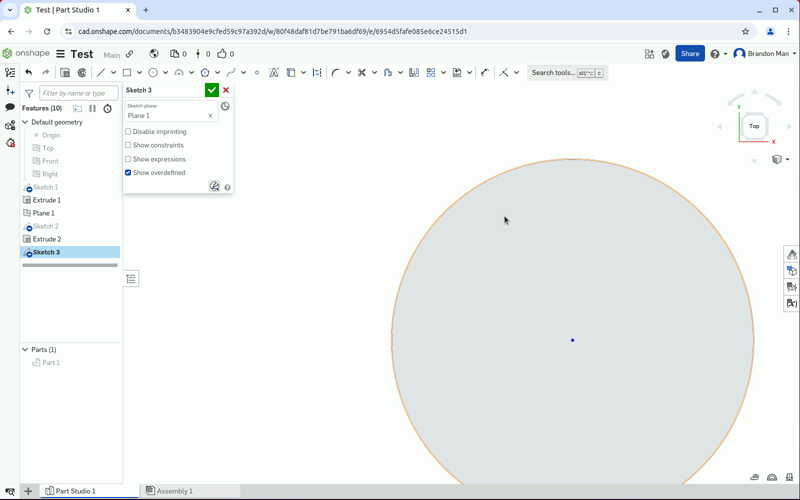
scroll(-6)
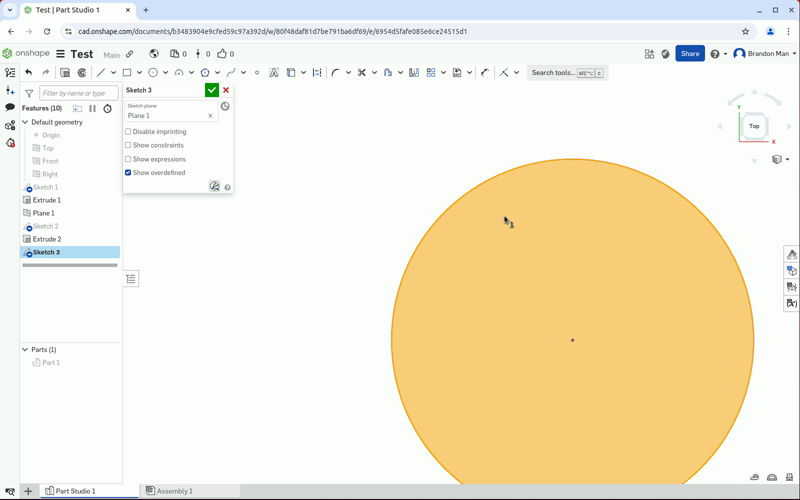
scroll(-6)
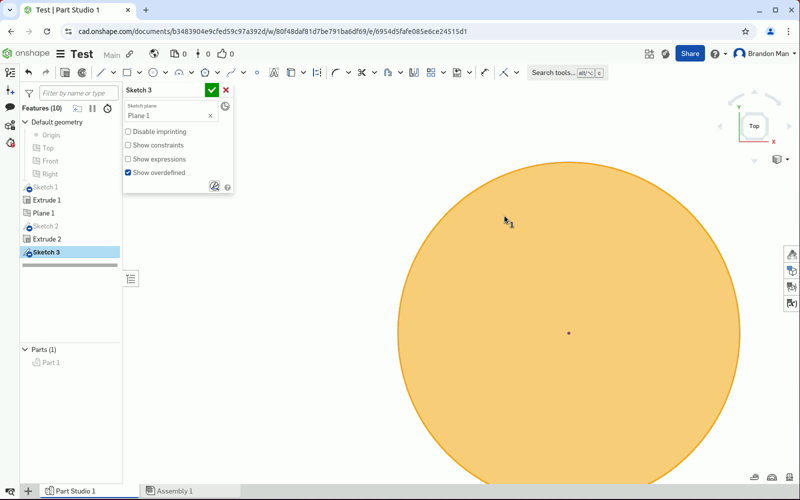
scroll(-6)
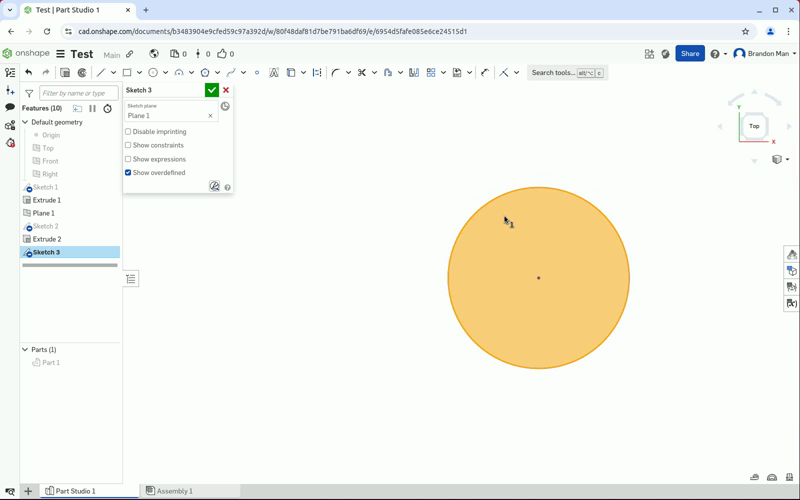
scroll(-6)
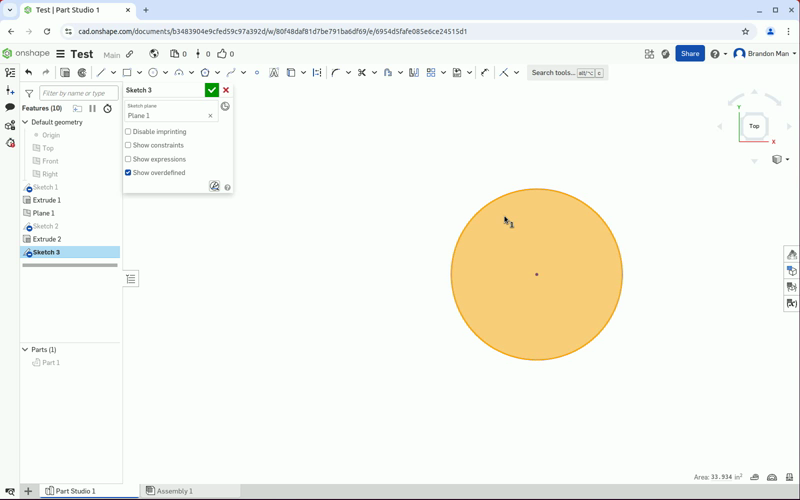
scroll(-6)
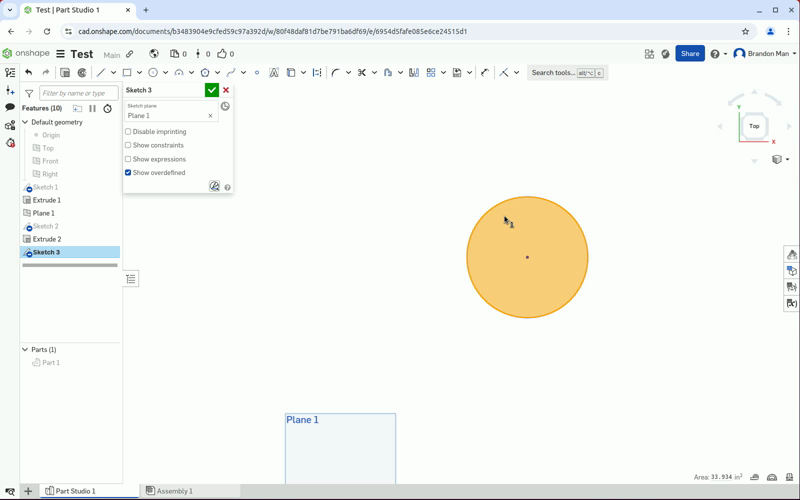
scroll(-6)
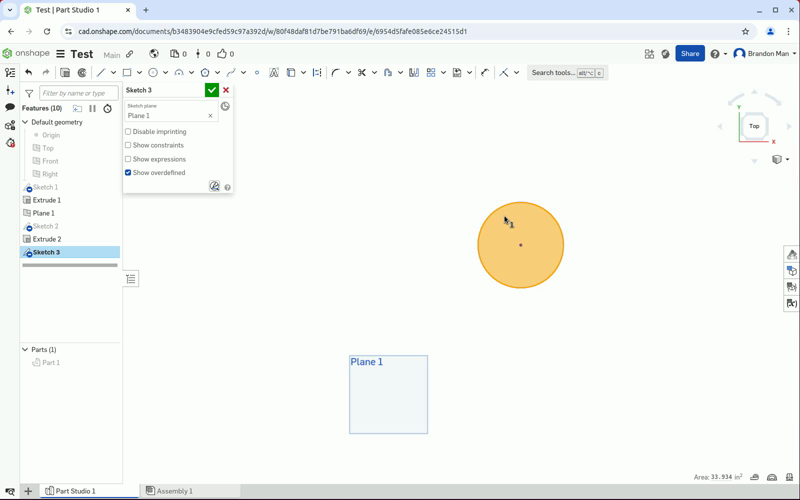
scroll(-6)
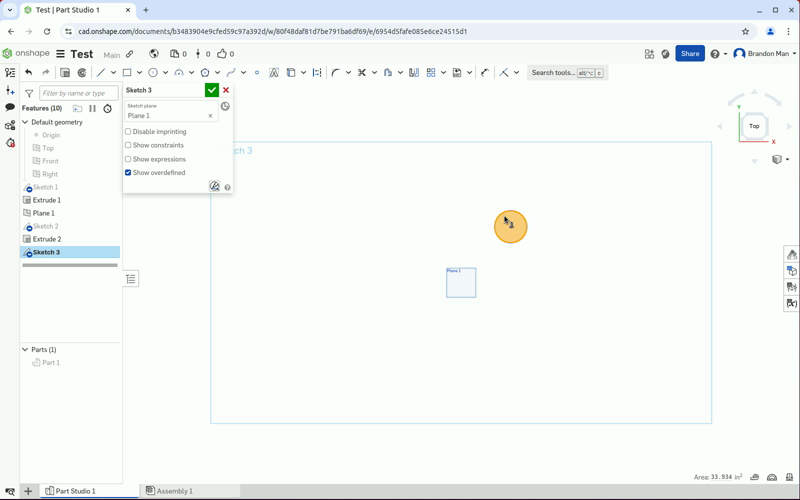
mouse_move(73, 352)
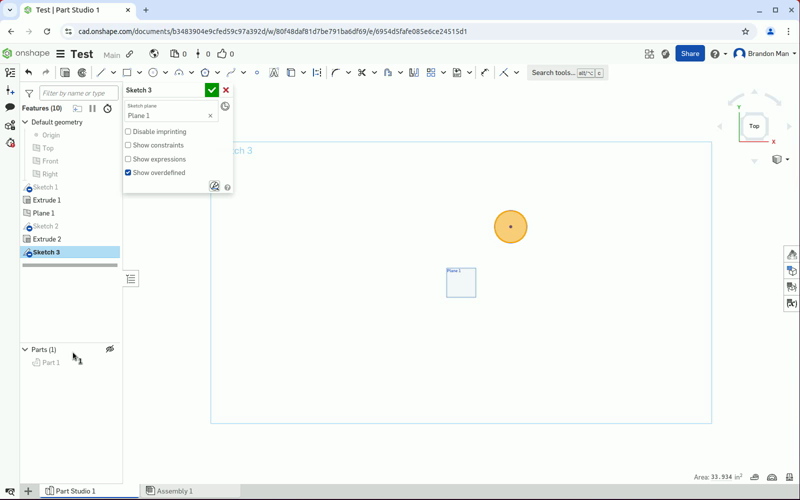
key(shift+y)
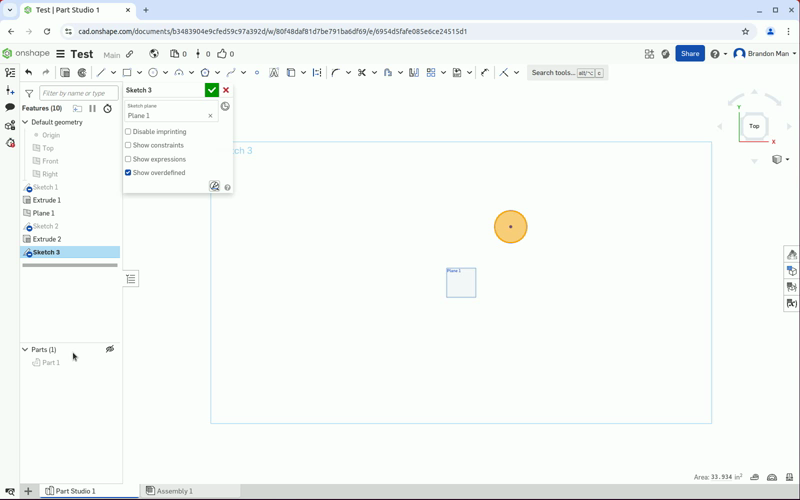
key(shift+e)
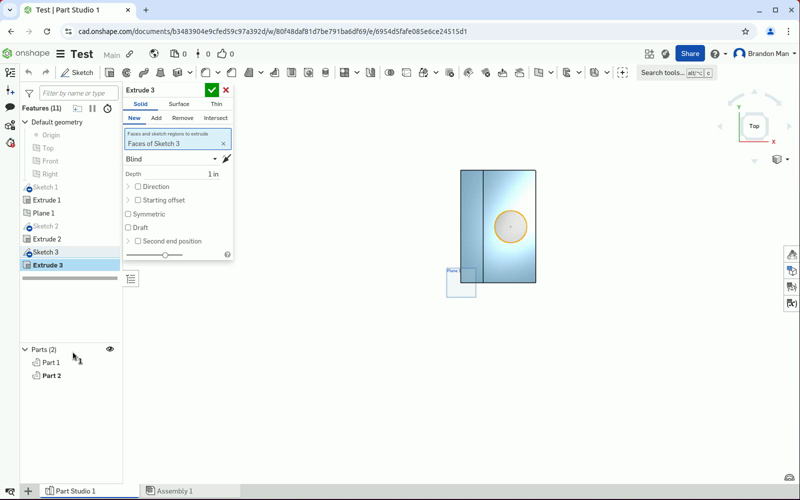
mouse_move(143, 106)
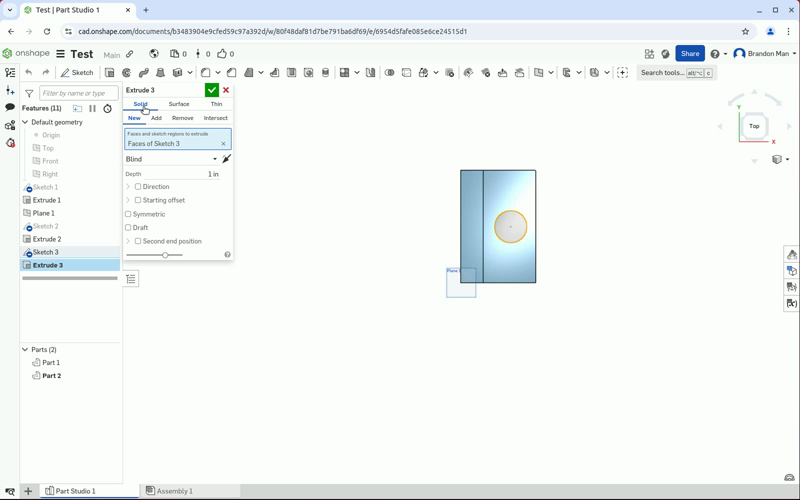
click(143, 106)
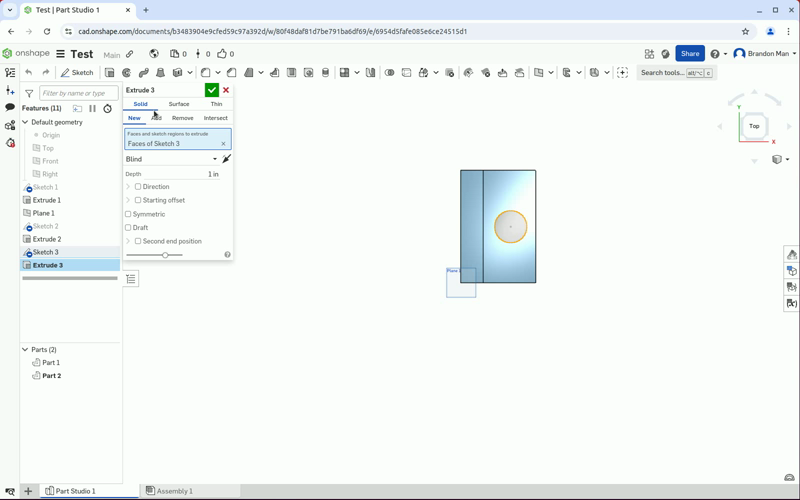
mouse_move(186, 120)
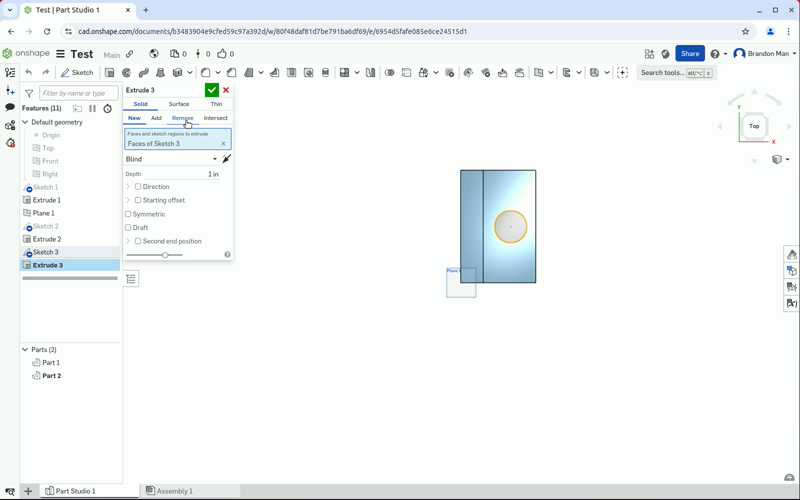
click(186, 120)
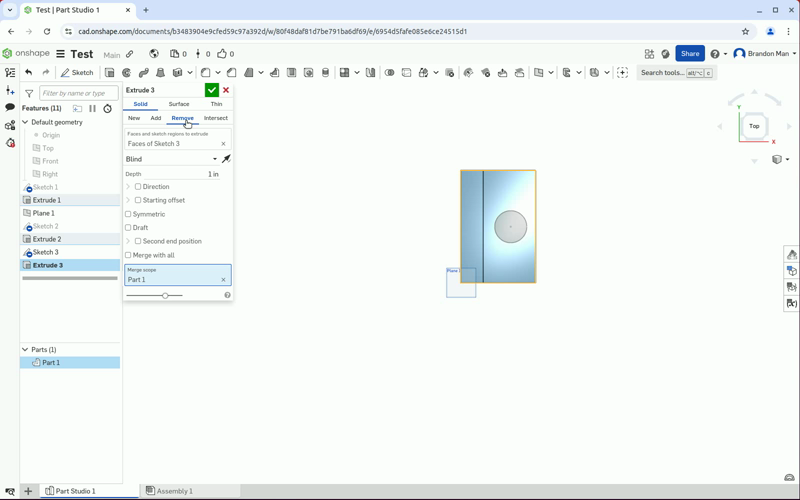
key(tab, 4)
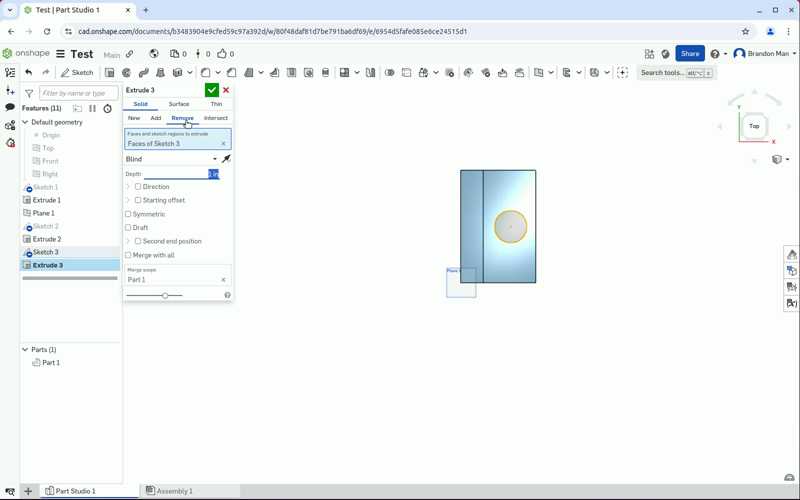
text(30.811)
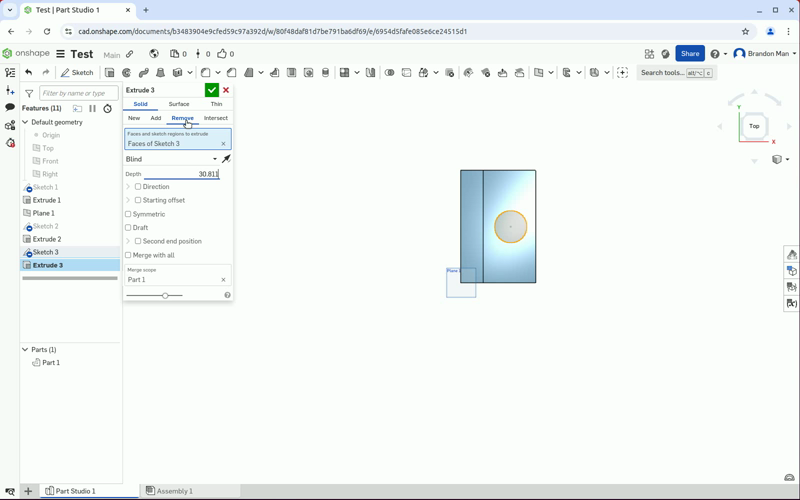
key(tab, 6)
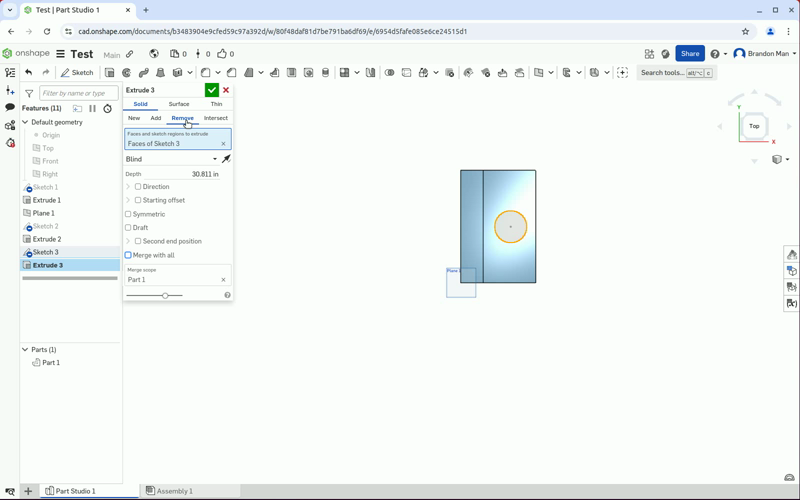
key(space)
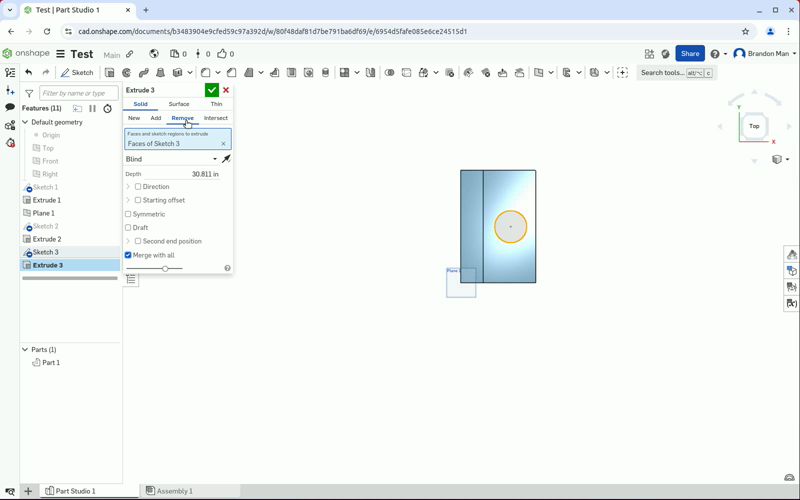
key(enter)
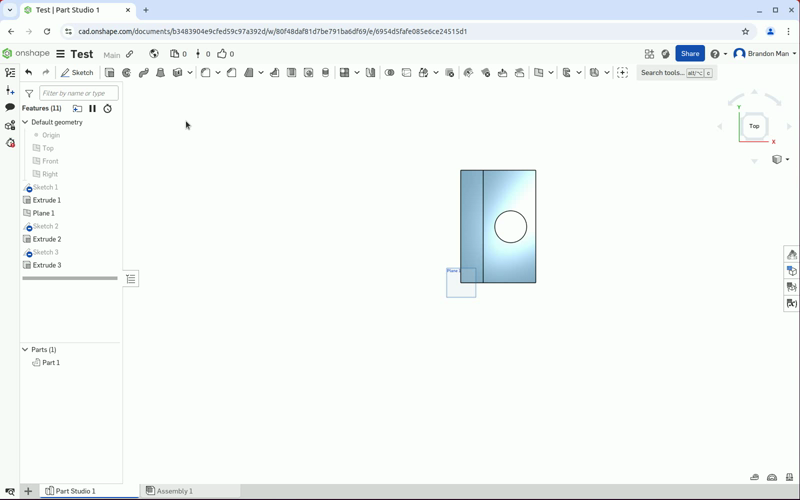
key(shift+h)
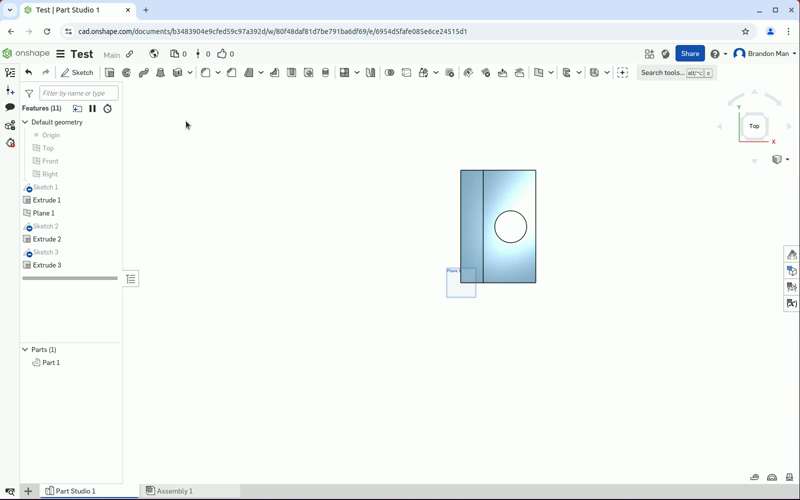
key(shift+h)
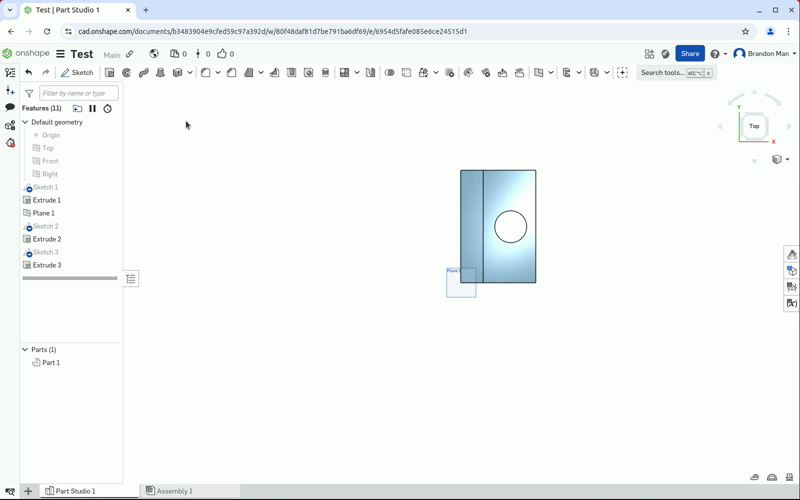
key(shift+7)
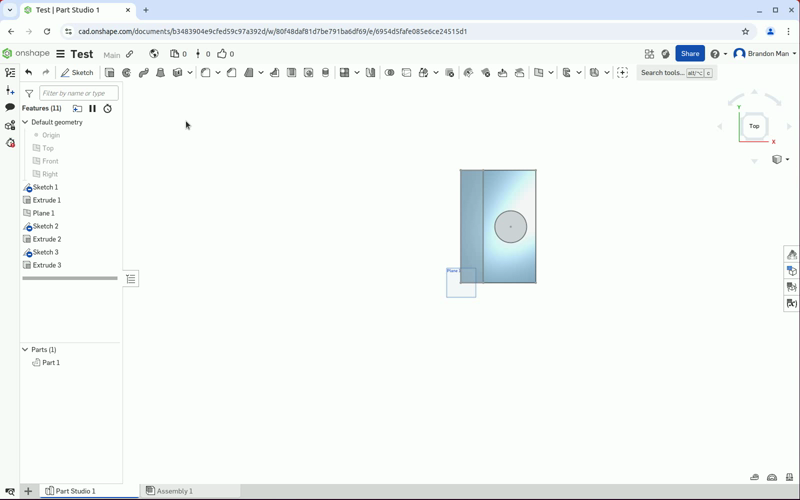
key(up, 3)
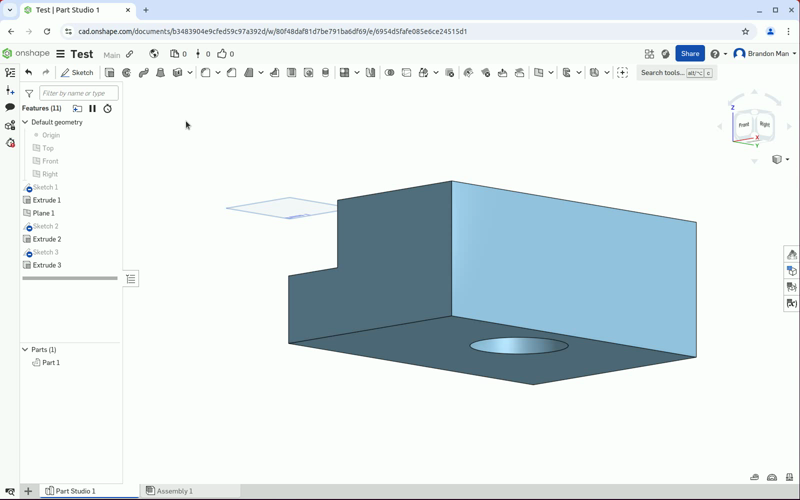
key(left, 3)
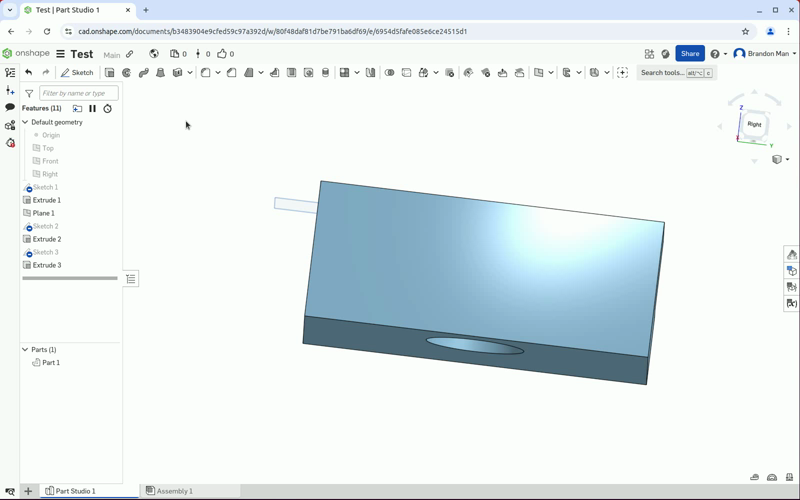
key(right, 3)
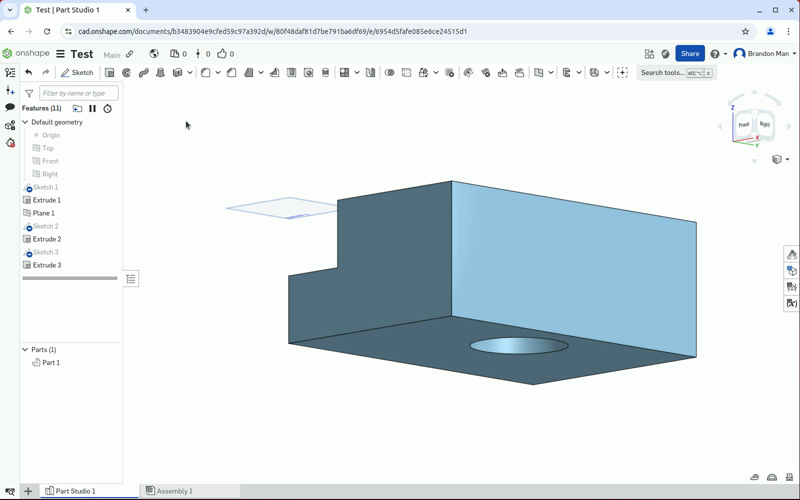
key(down, 3)
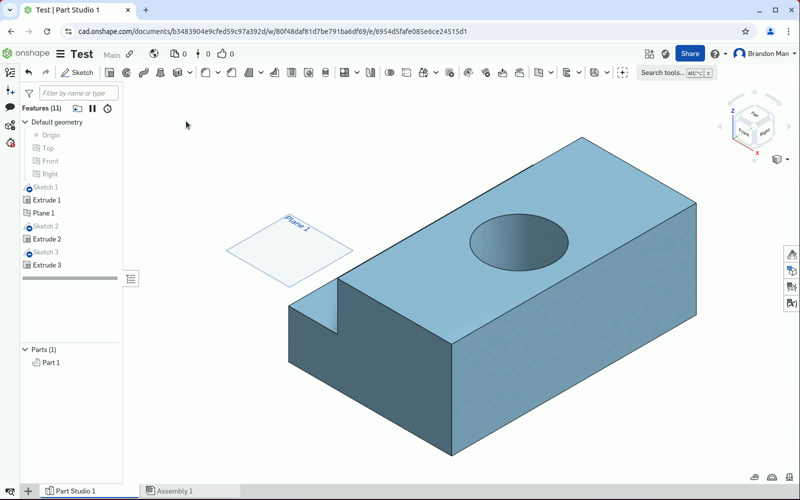
mouse_move(73, 189)
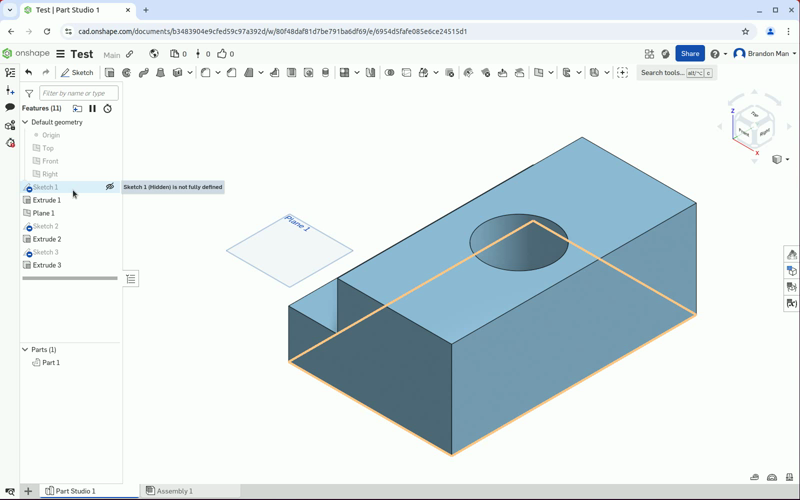
click(73, 189)